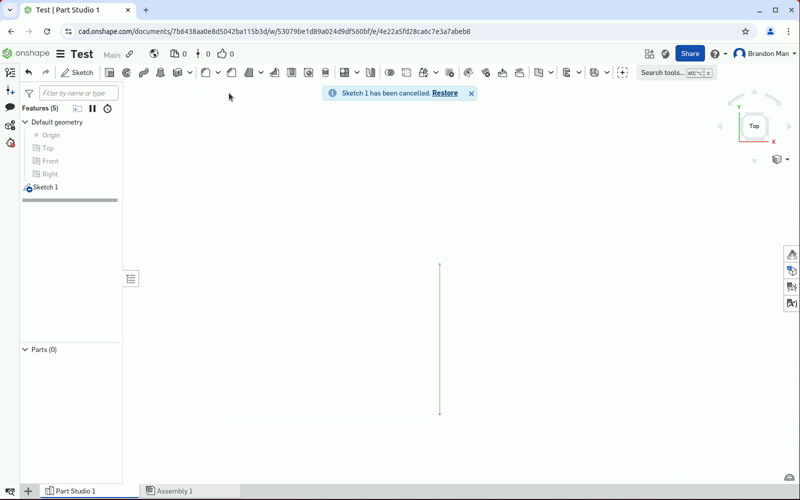
key(shift+h)
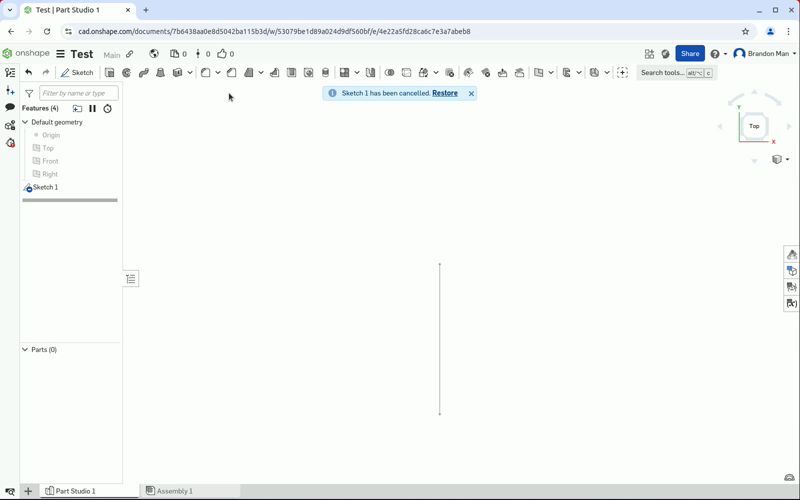
key(shift+s)
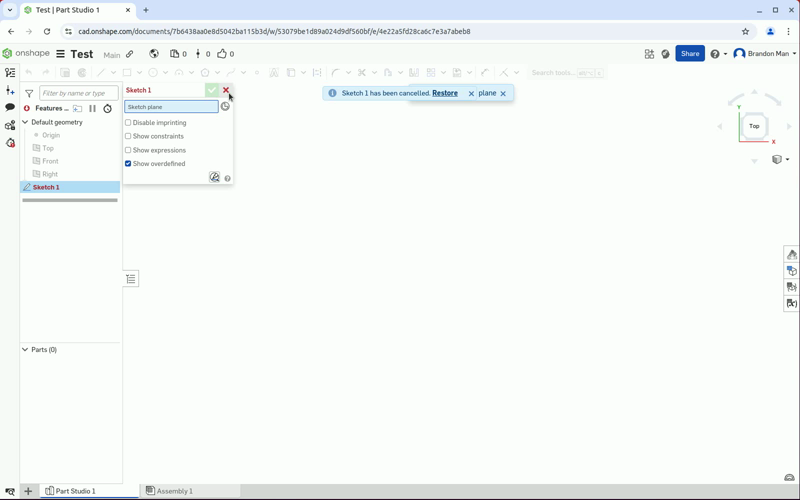
mouse_move(73, 150)
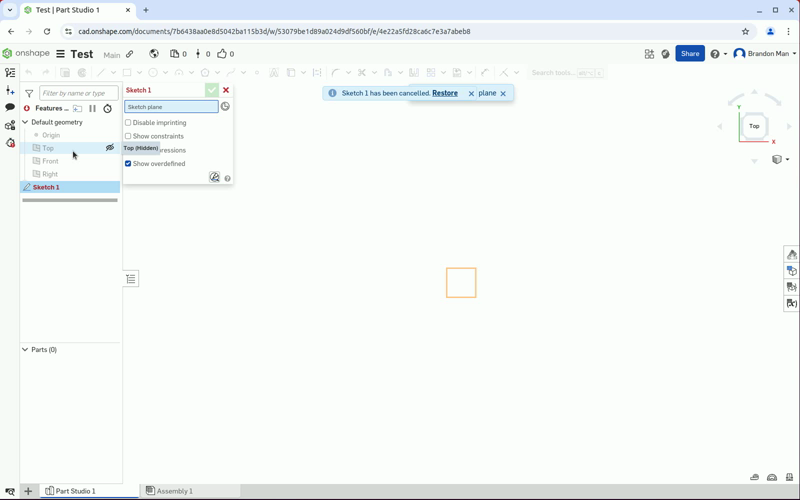
click(73, 150)
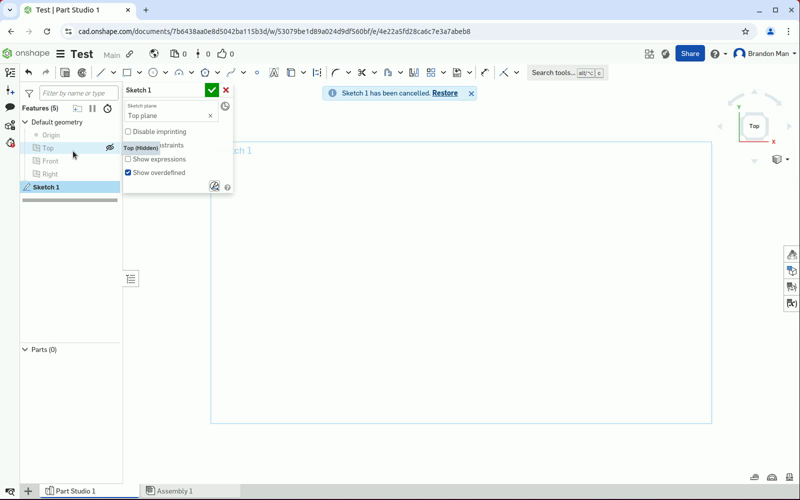
mouse_move(73, 352)
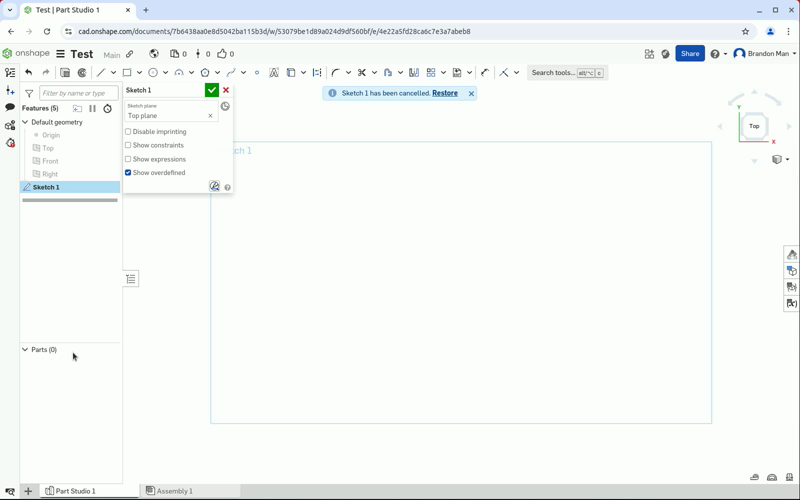
key(y)
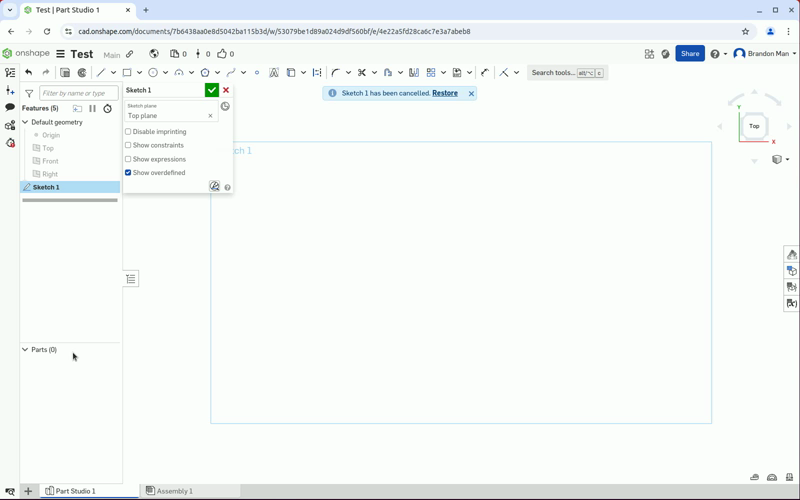
key(c)
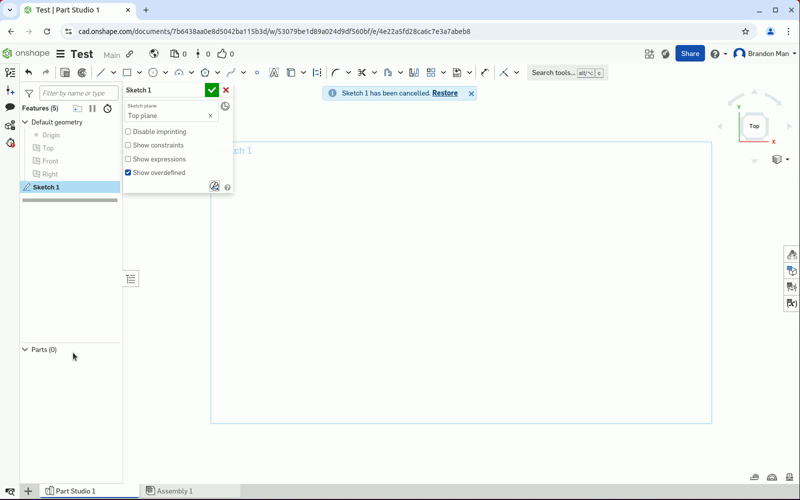
key_down(shift)
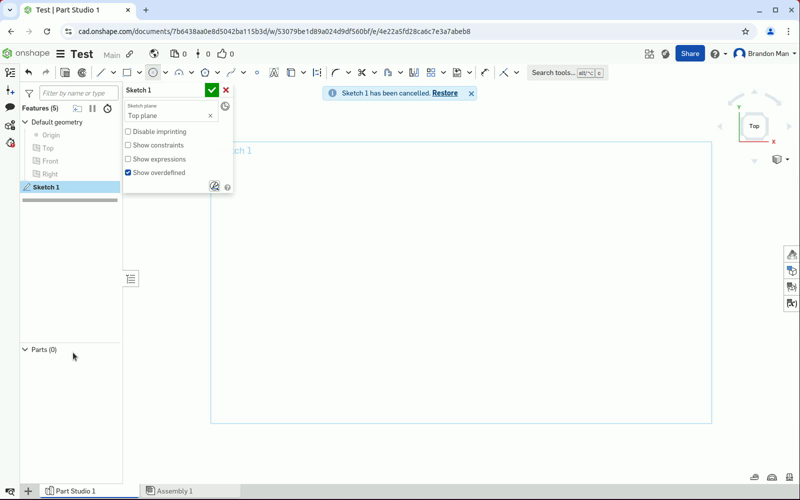
mouse_move(461, 282)
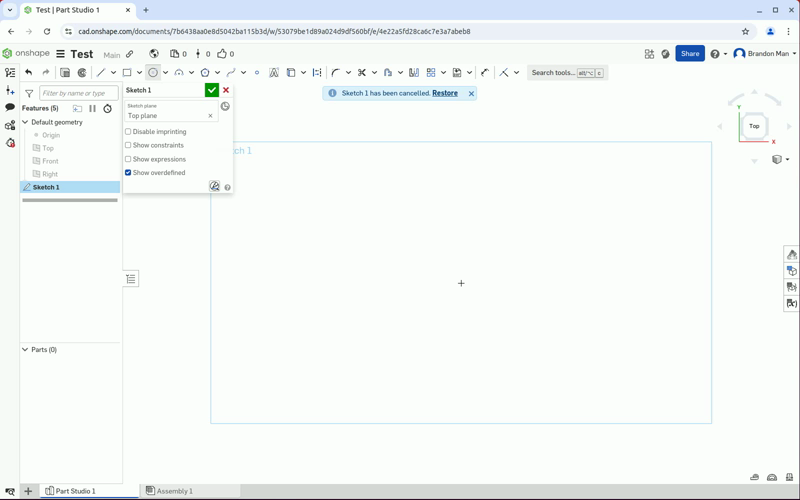
click(461, 282)
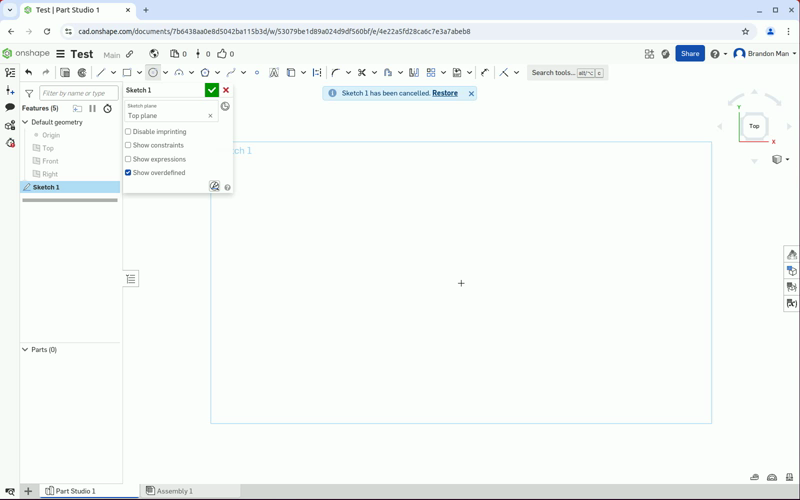
key_up(shift)
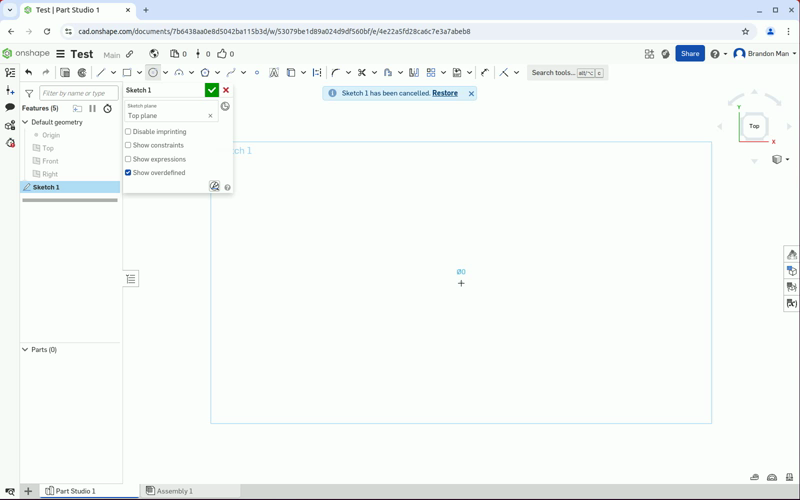
mouse_move(553, 282)
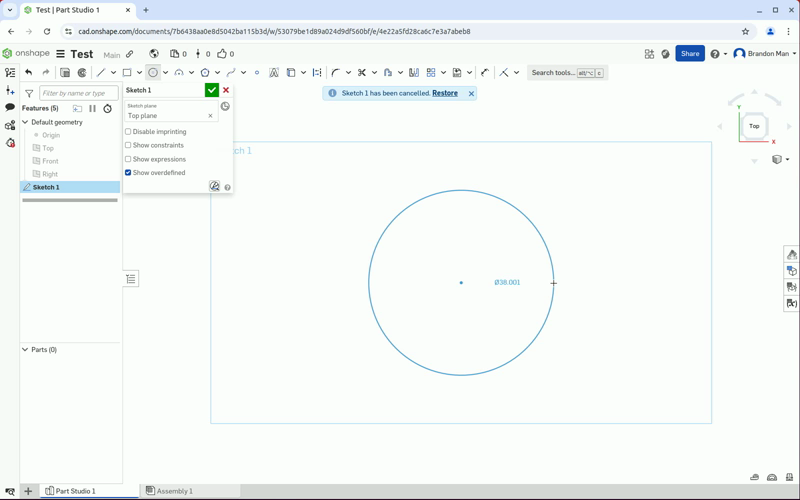
click(553, 282)
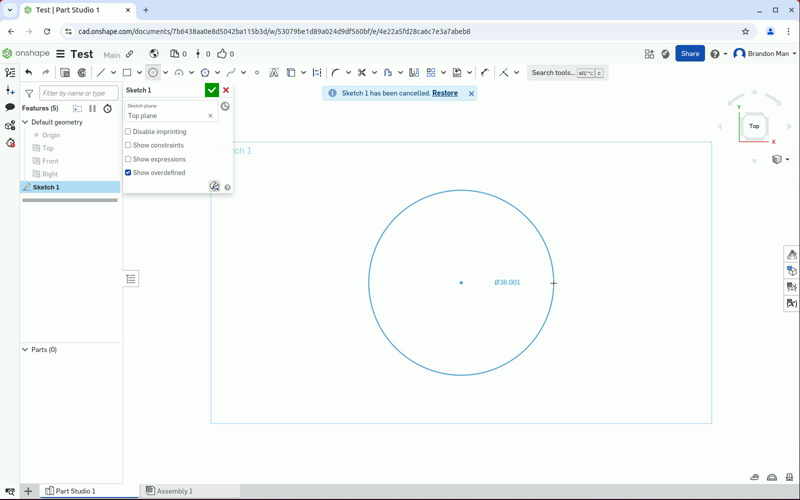
key(esc)
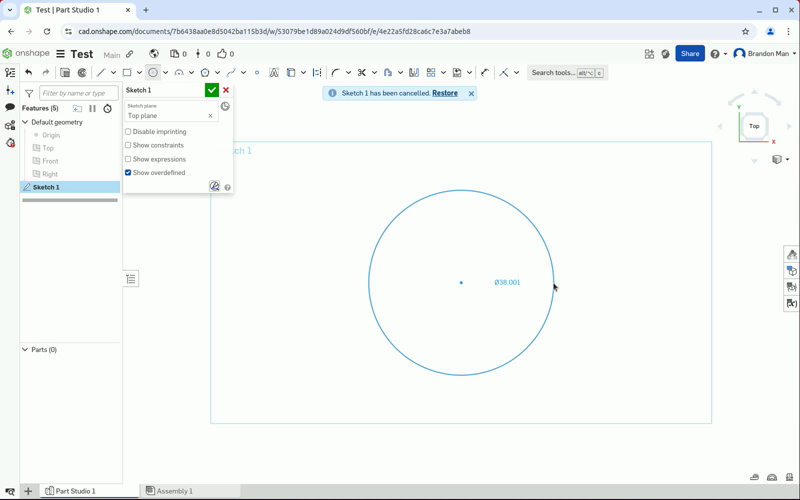
key(c)
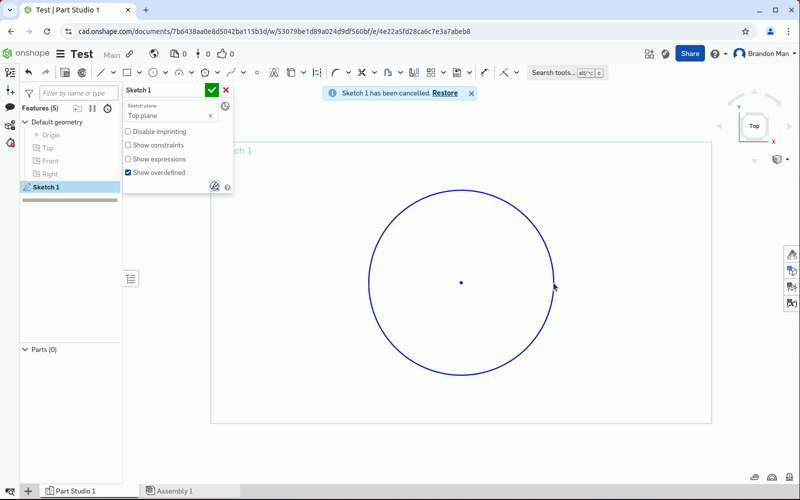
key_down(shift)
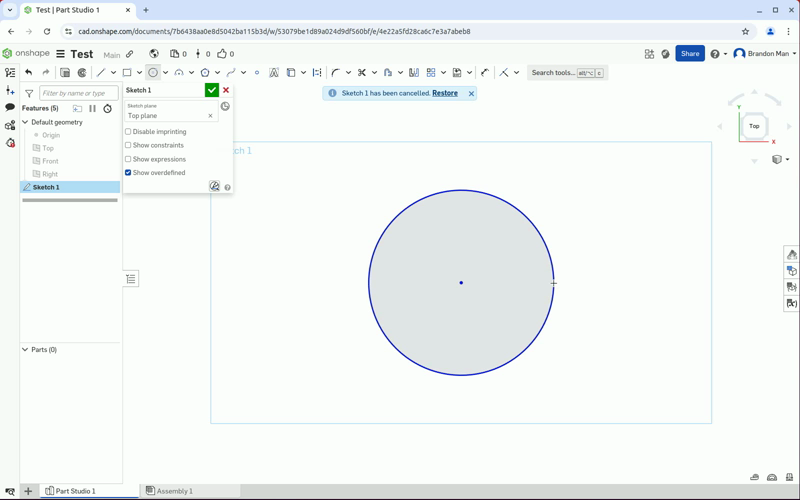
mouse_move(461, 282)
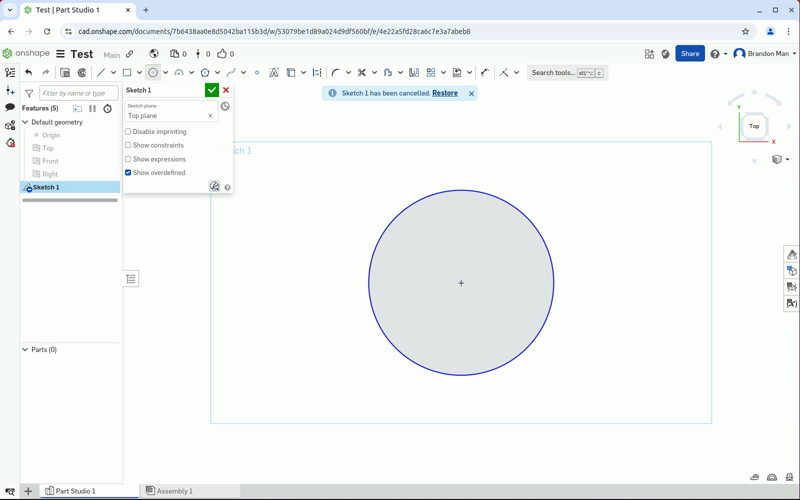
click(461, 282)
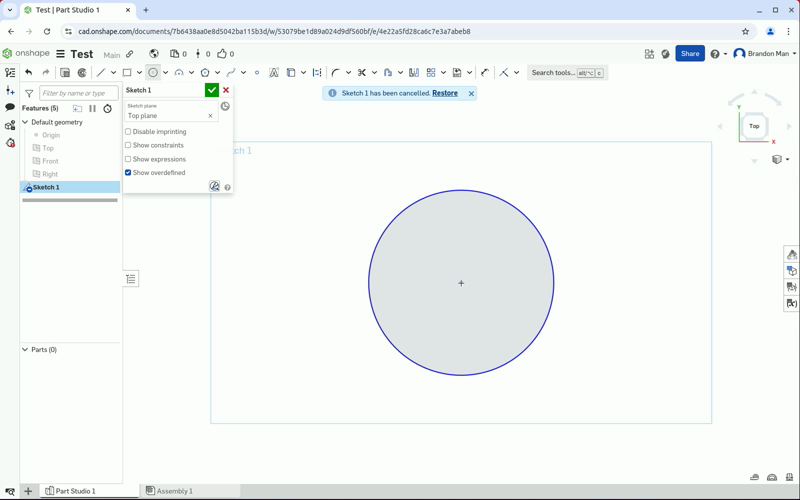
key_up(shift)
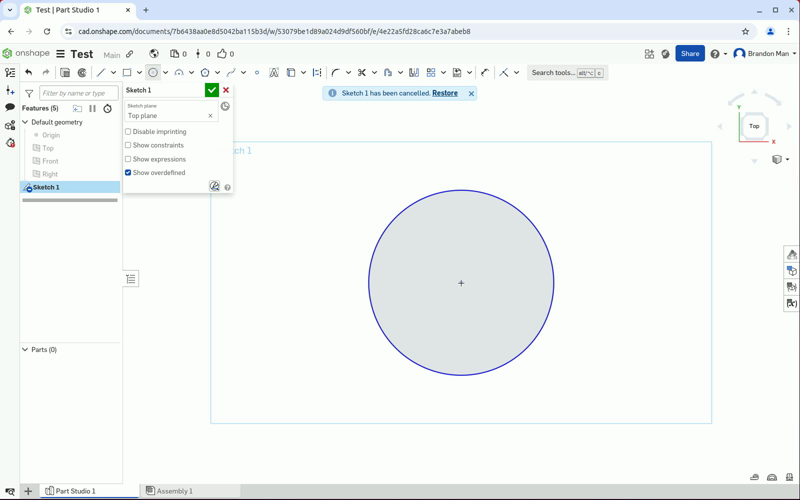
mouse_move(532, 282)
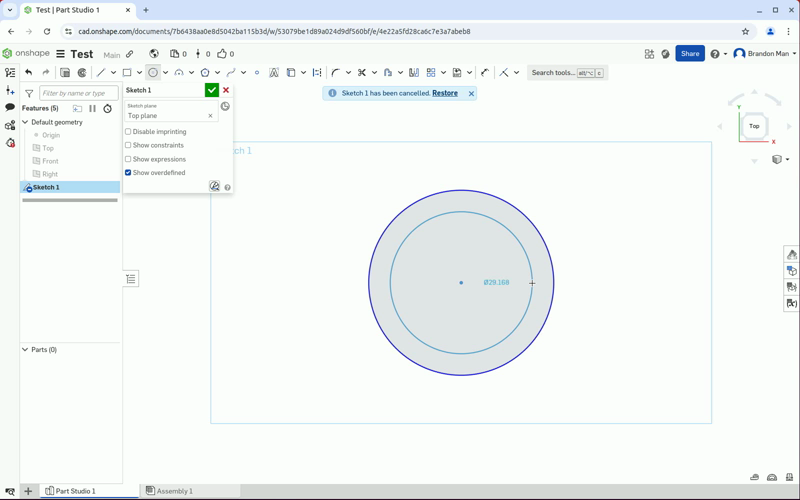
click(532, 282)
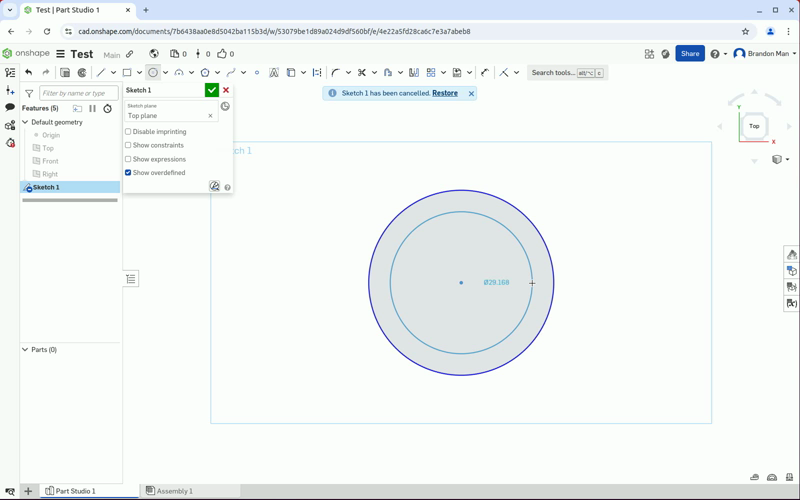
key(esc)
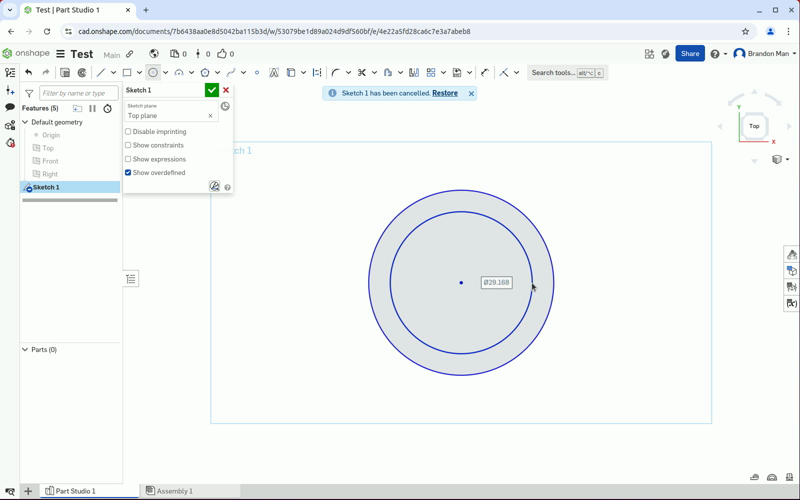
mouse_move(448, 364)
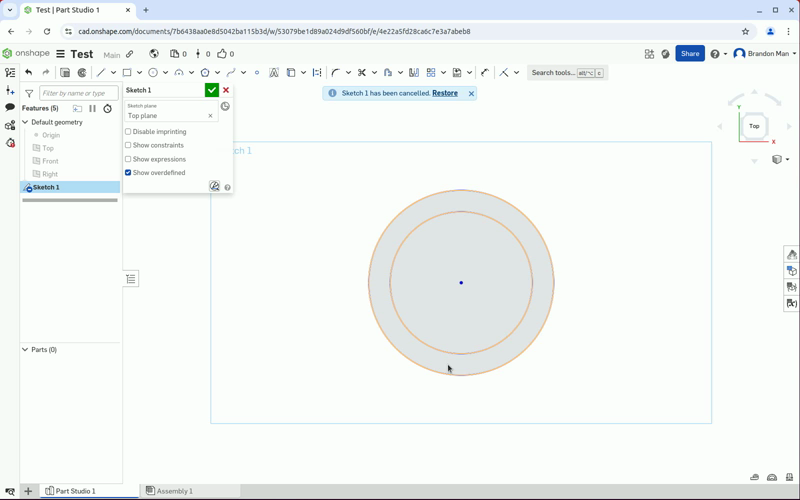
click(448, 364)
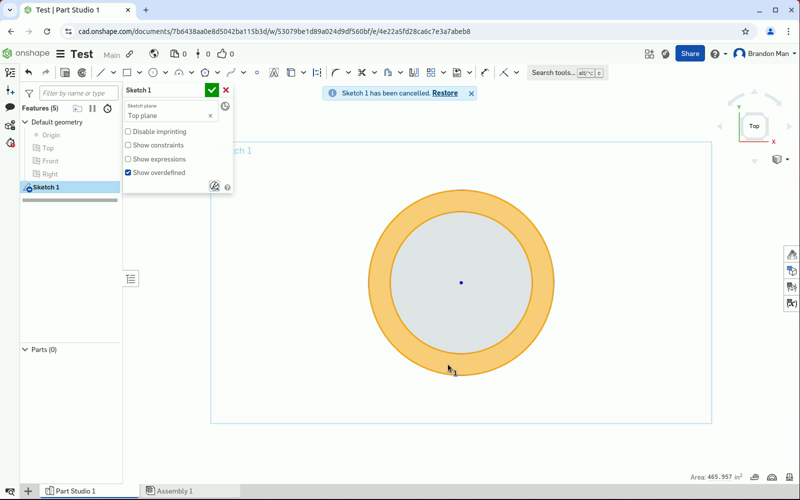
mouse_move(73, 352)
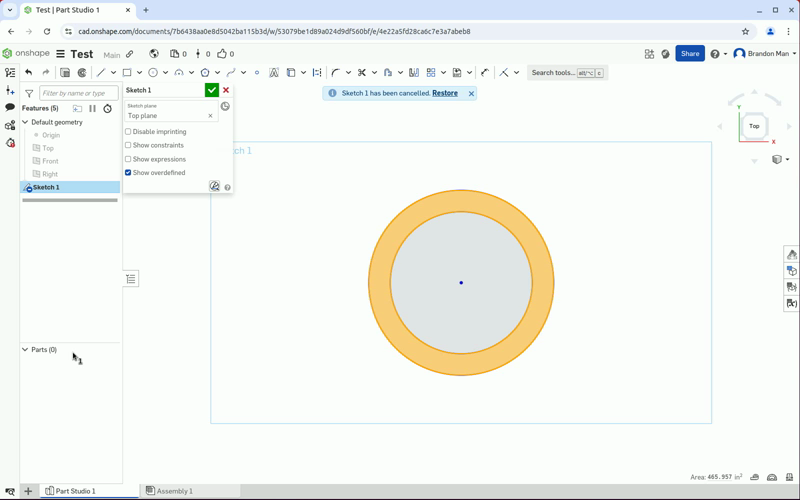
key(shift+y)
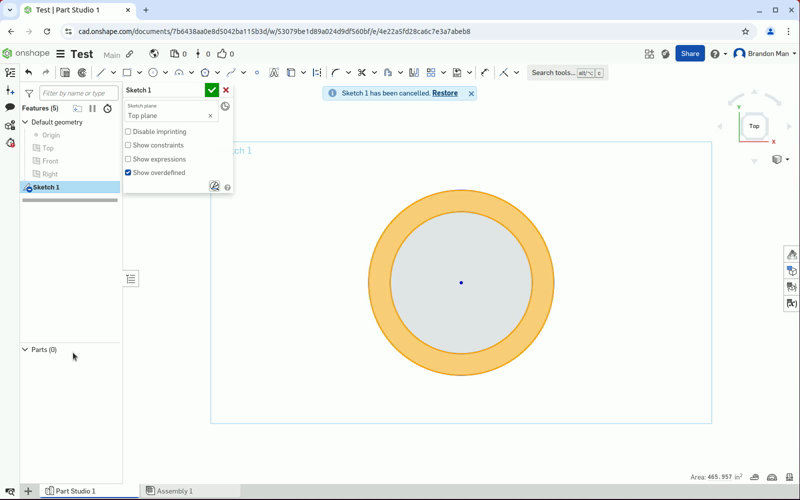
key(shift+e)
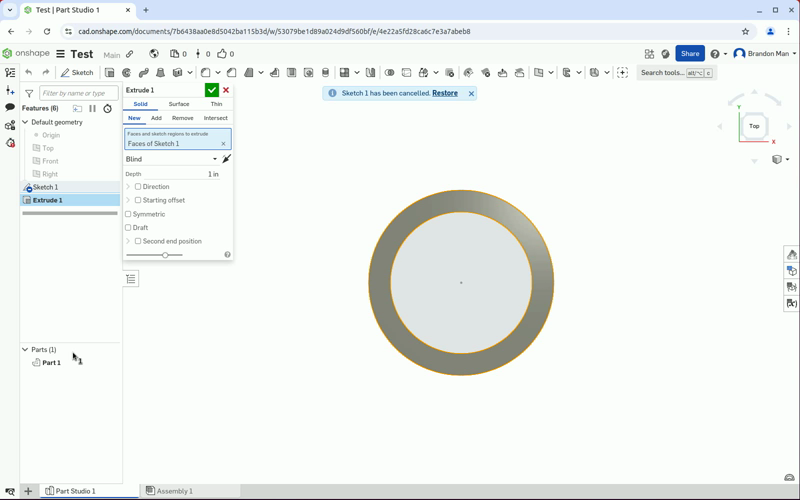
mouse_move(143, 106)
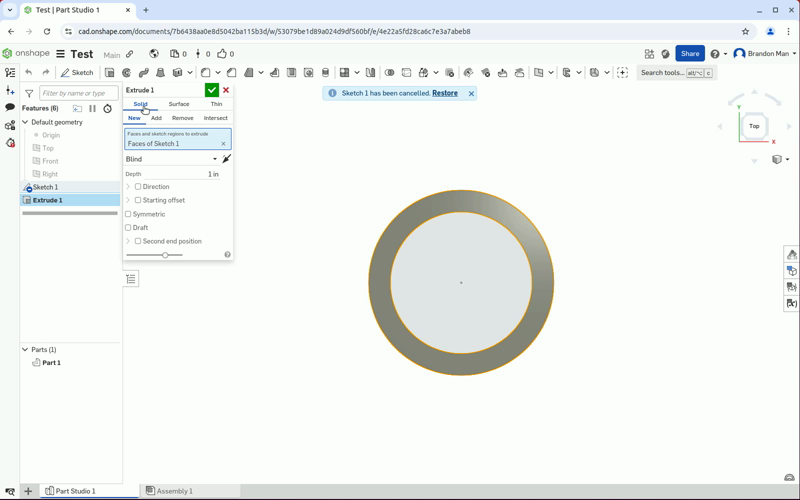
click(143, 106)
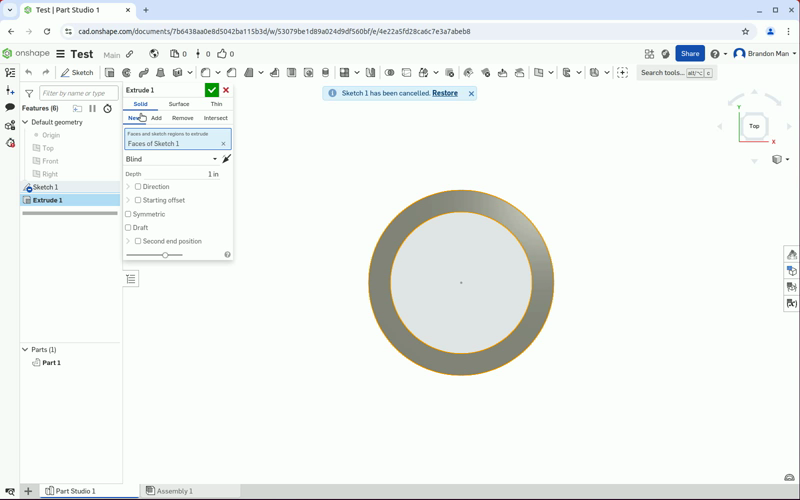
mouse_move(137, 120)
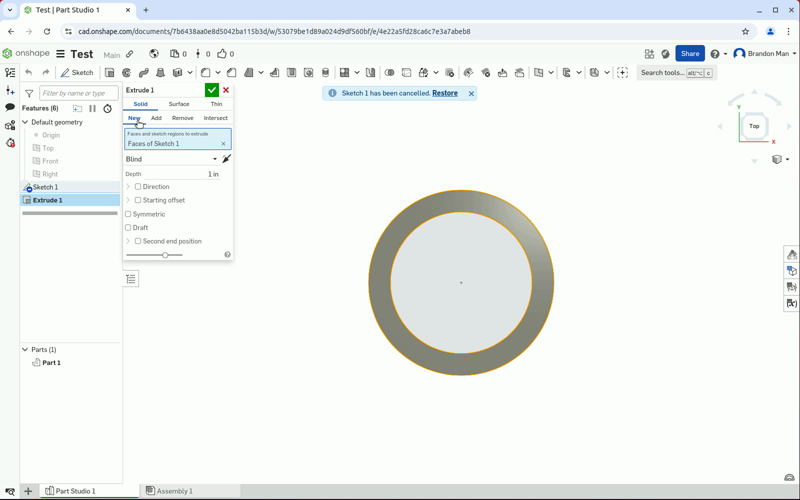
click(137, 120)
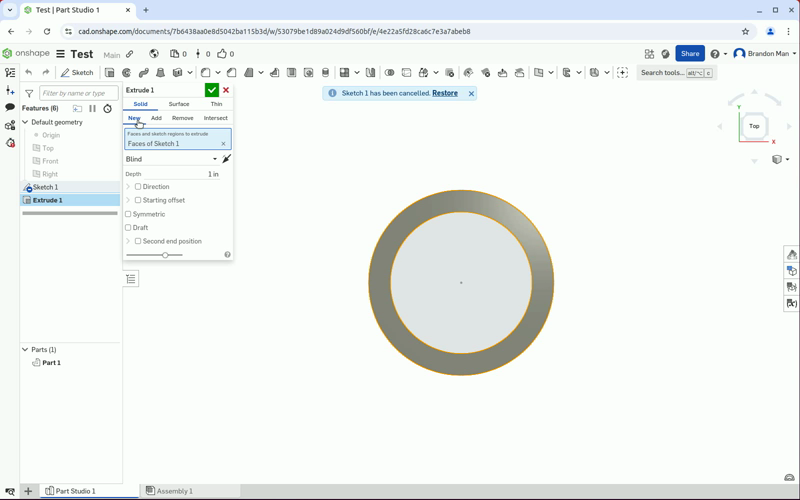
key(tab, 4)
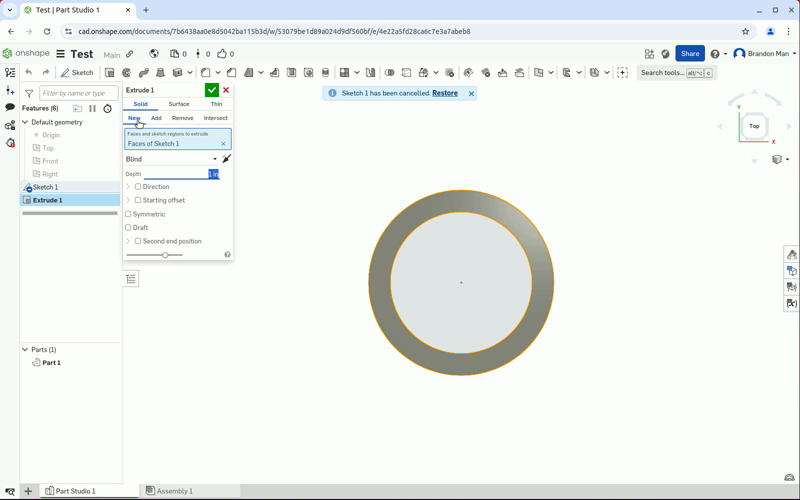
text(-2.889)
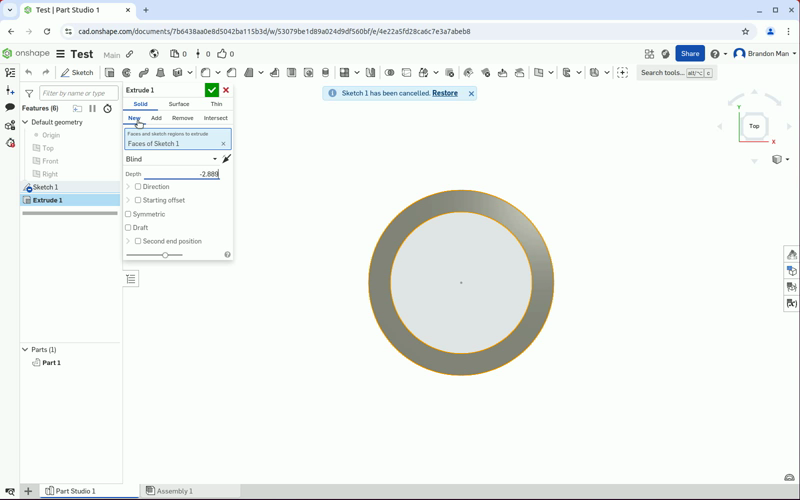
key(enter)
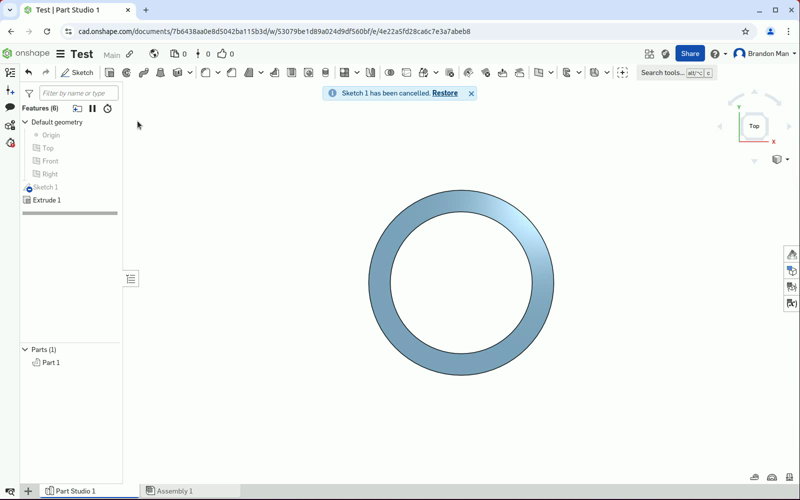
key(shift+h)
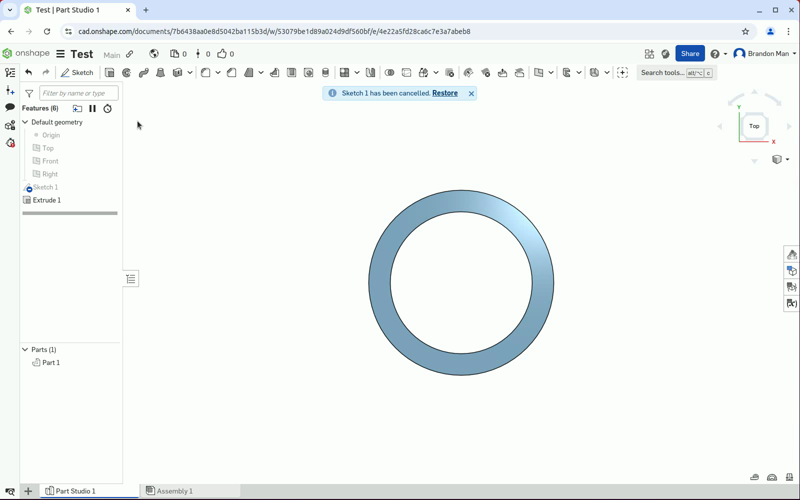
key(shift+h)
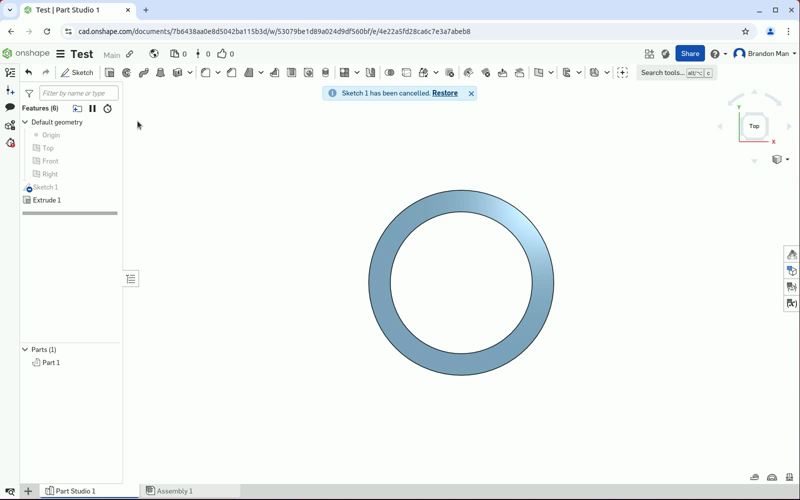
mouse_move(73, 189)
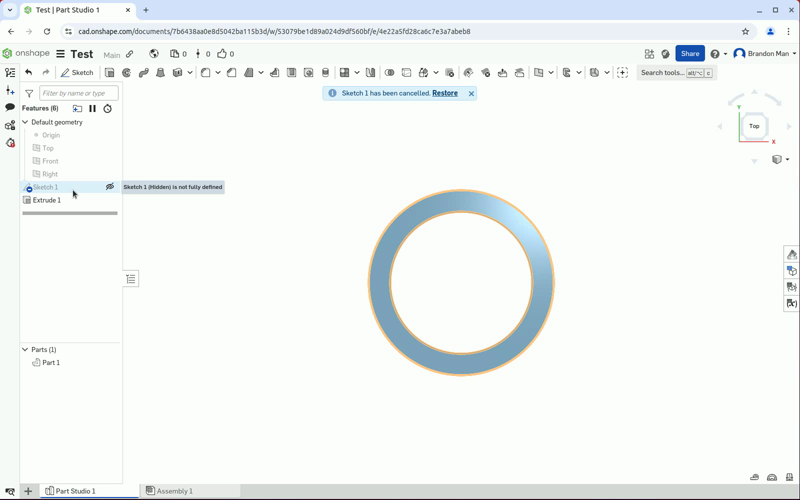
click(73, 189)
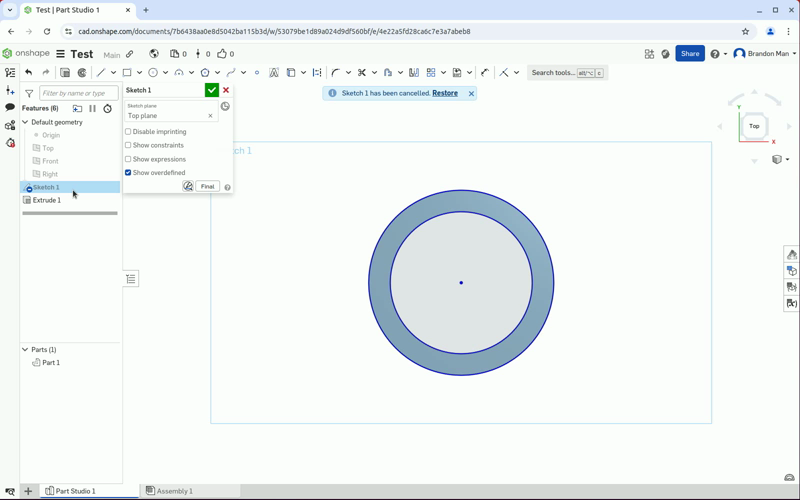
mouse_move(229, 92)
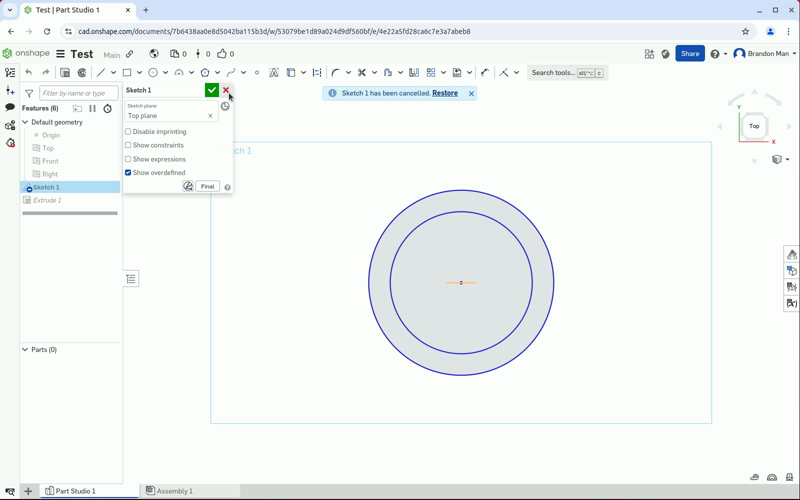
click(229, 92)
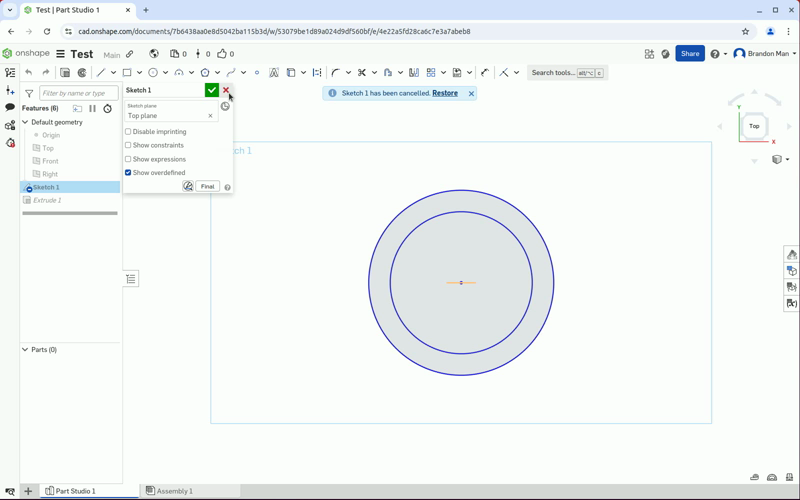
key(shift+s)
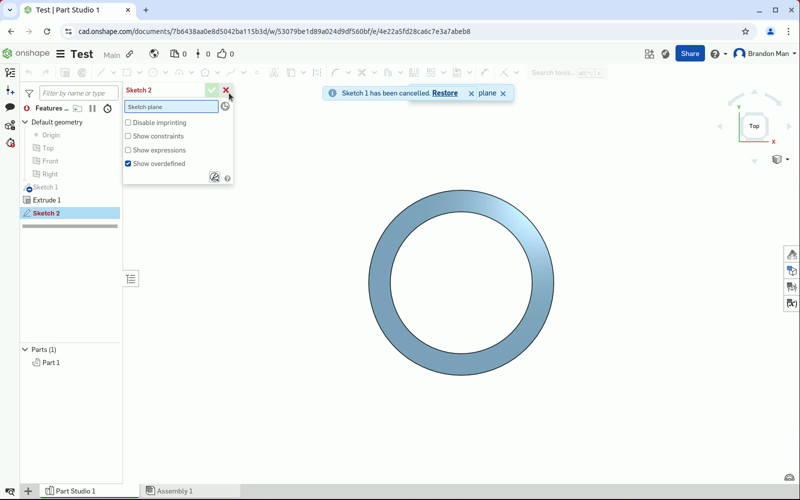
mouse_move(73, 150)
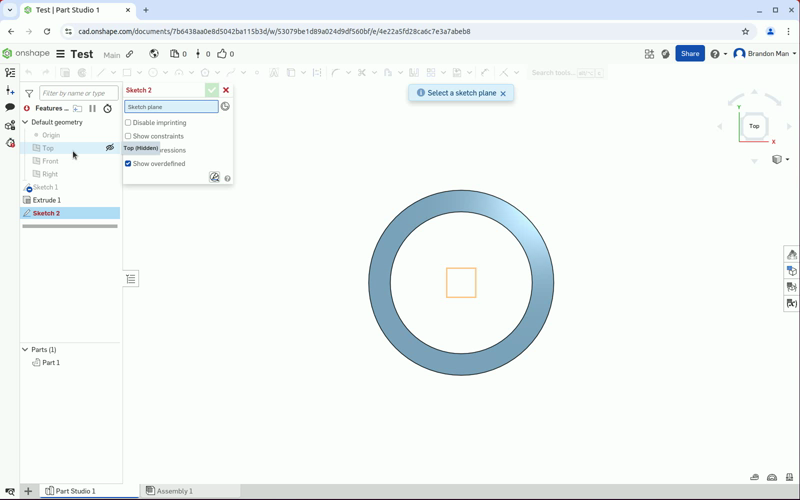
click(73, 150)
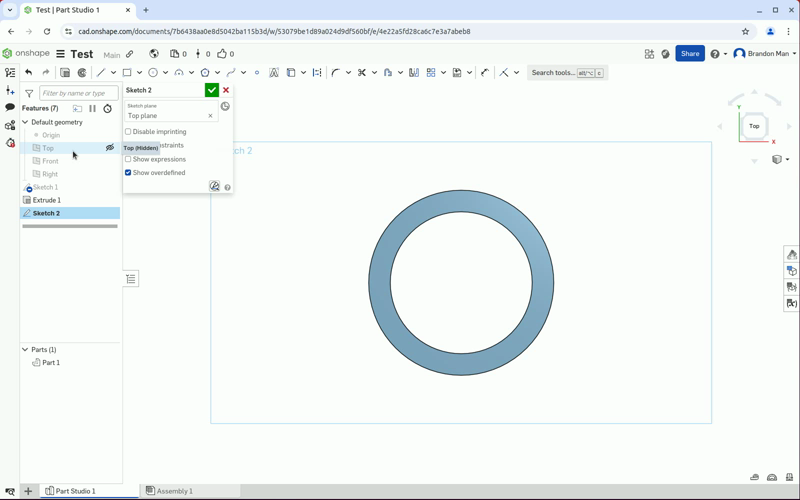
mouse_move(73, 352)
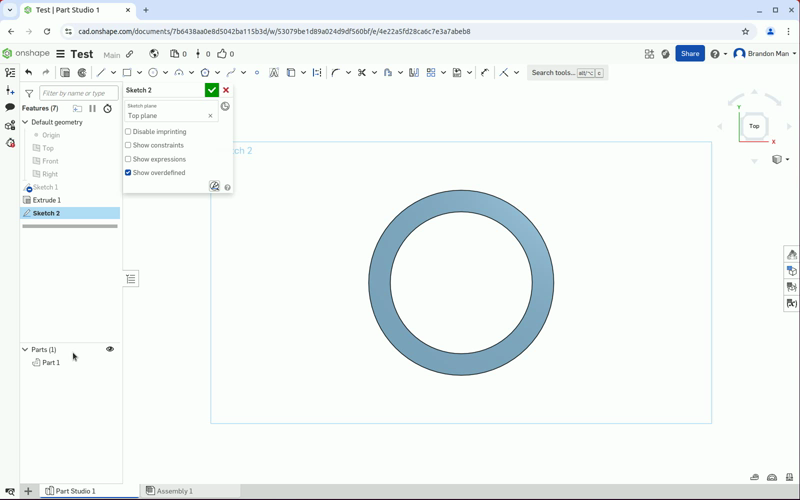
key(y)
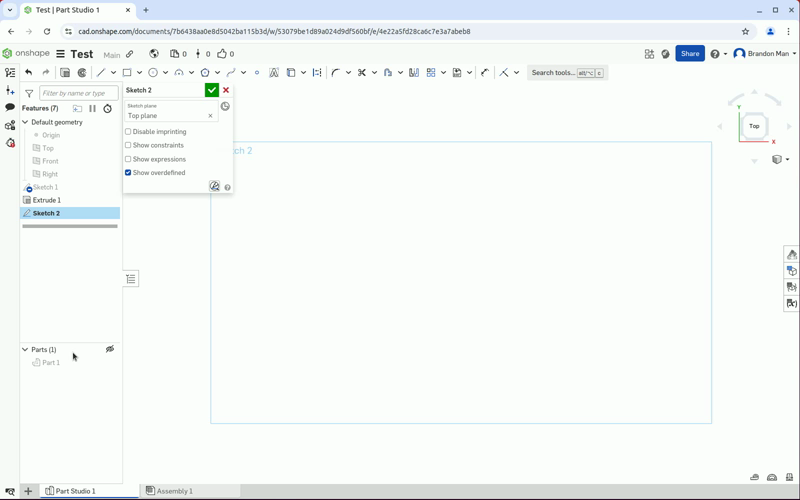
key(c)
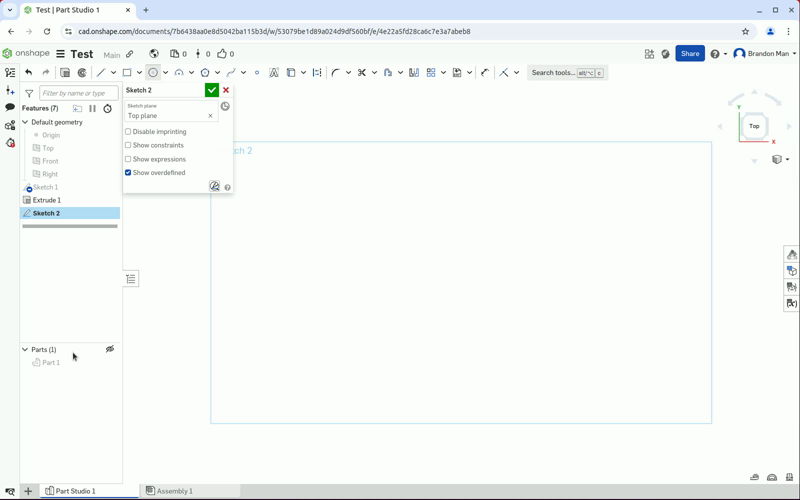
key_down(shift)
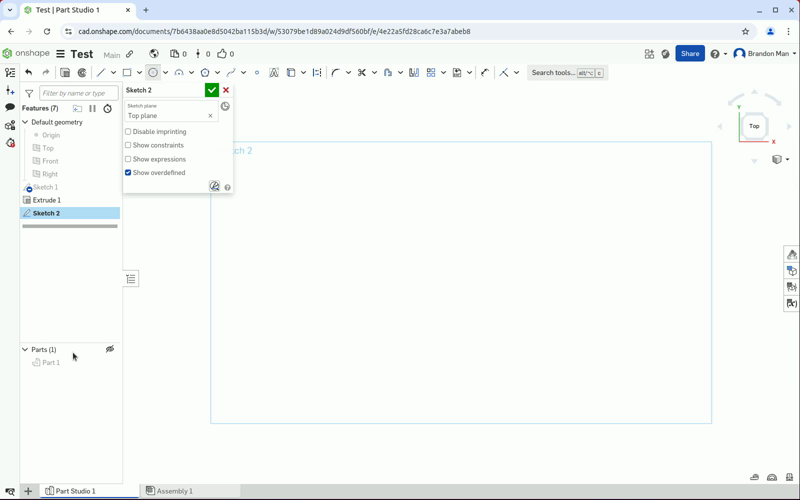
mouse_move(461, 282)
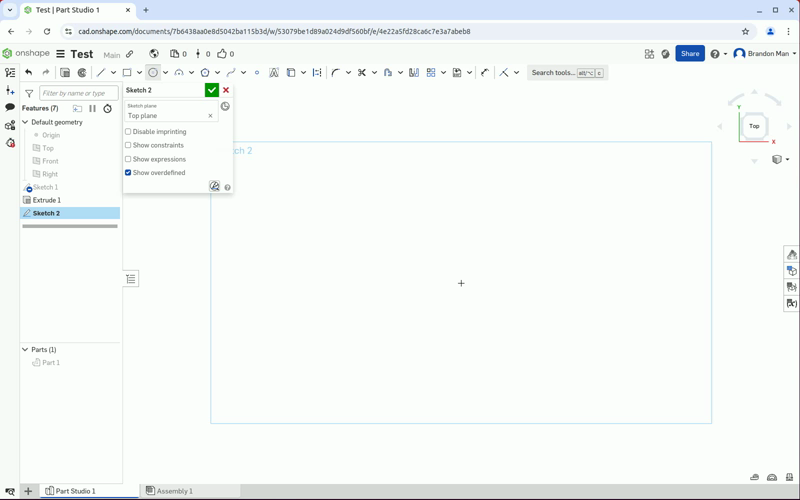
click(461, 282)
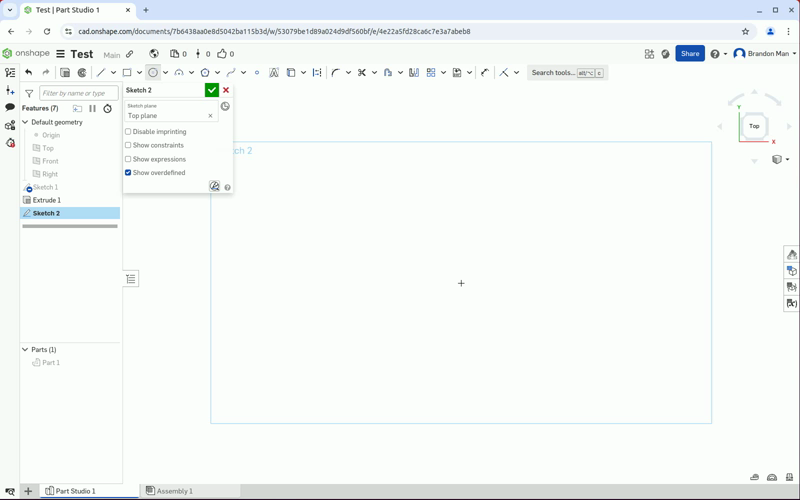
key_up(shift)
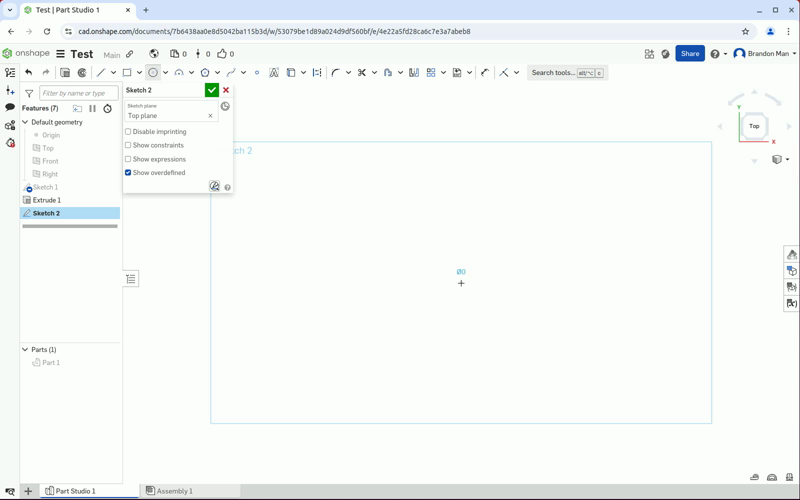
mouse_move(533, 282)
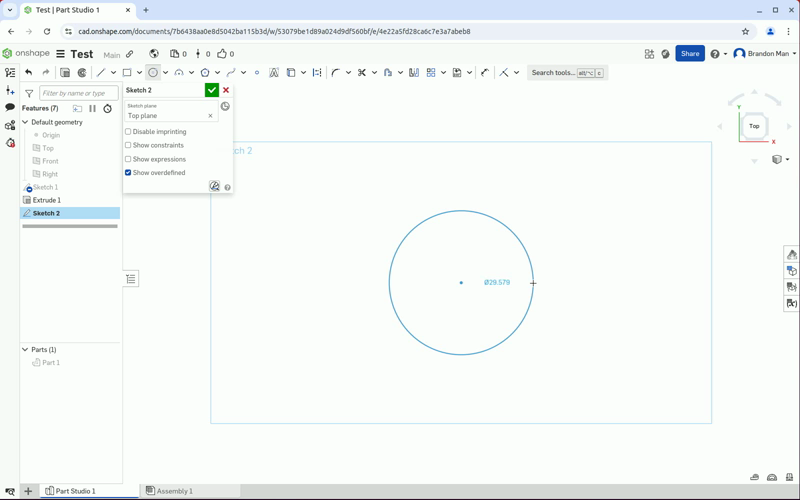
click(533, 282)
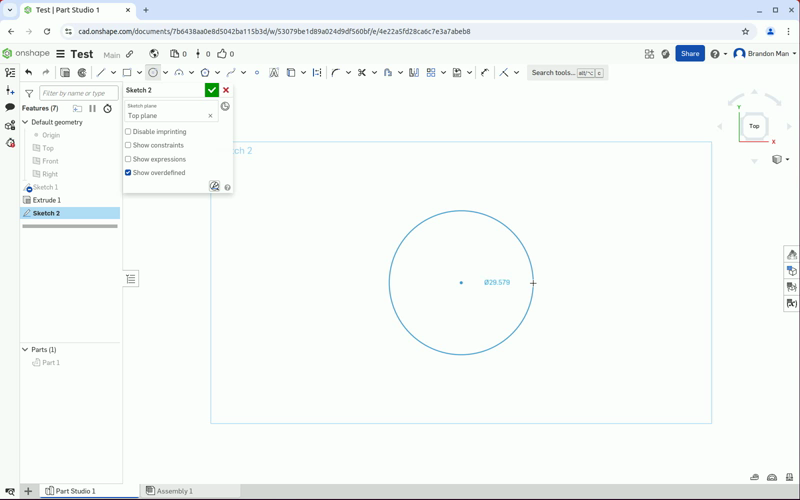
key(esc)
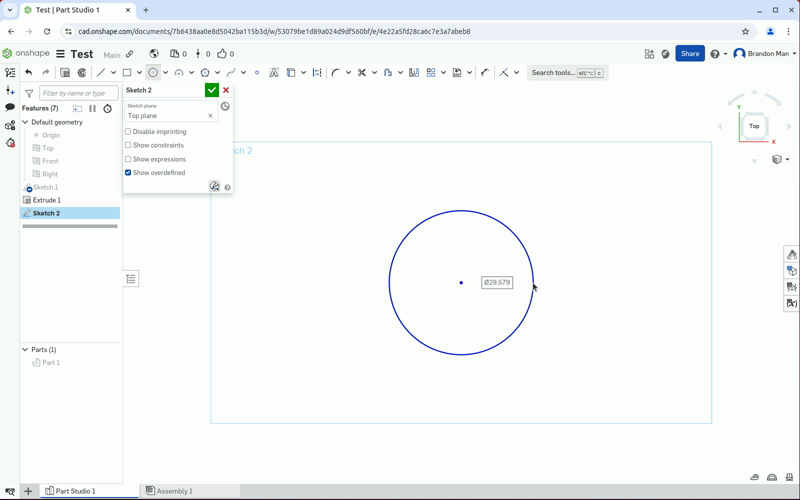
key(c)
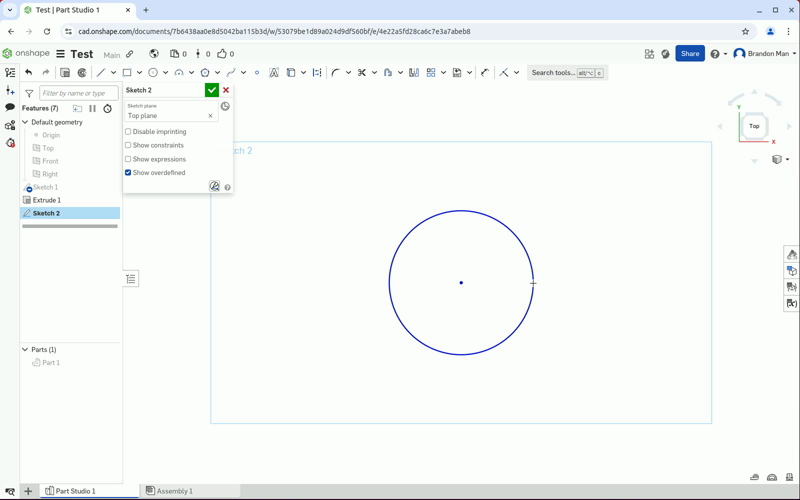
key_down(shift)
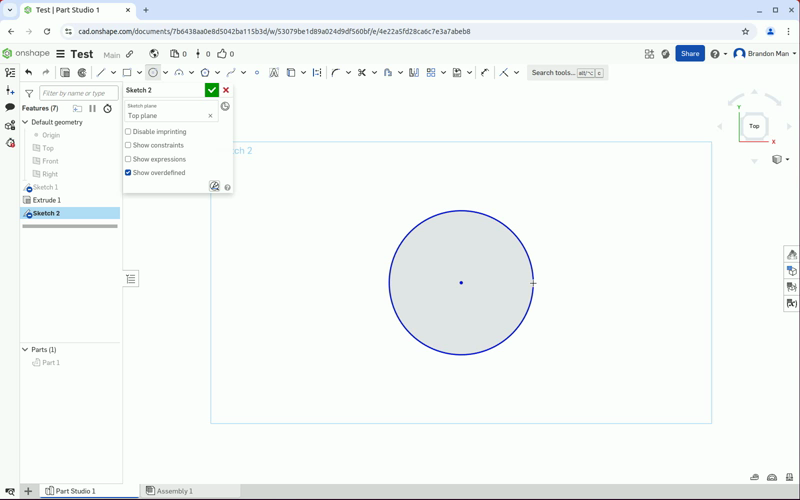
mouse_move(461, 282)
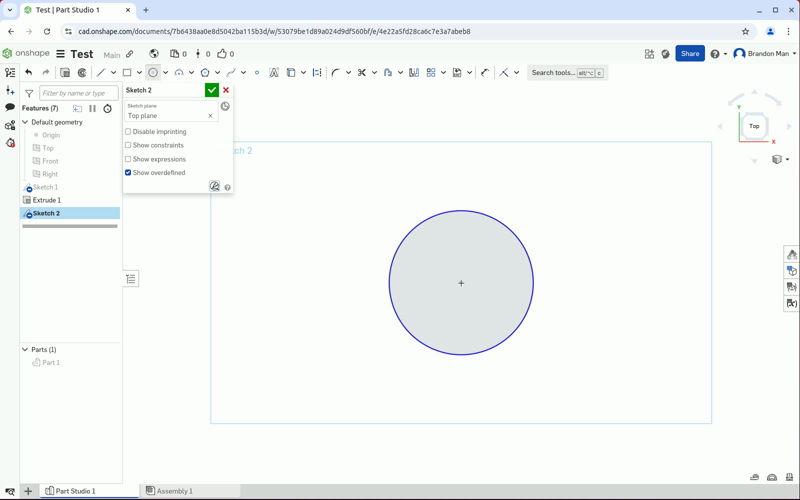
click(461, 282)
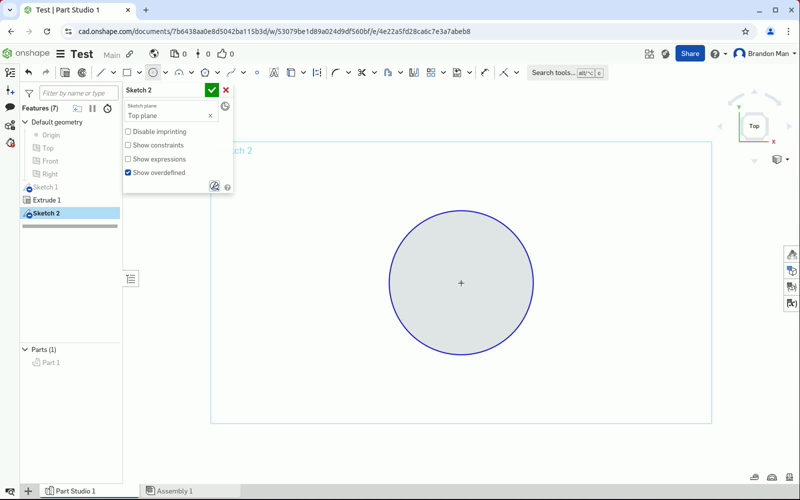
key_up(shift)
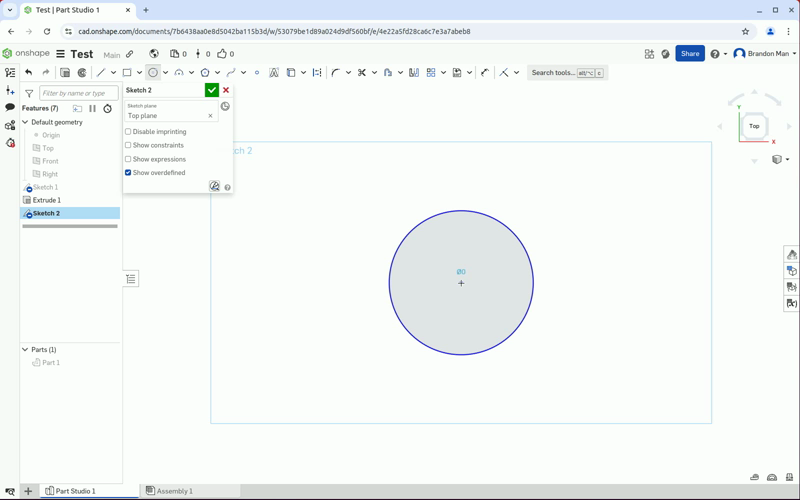
mouse_move(483, 282)
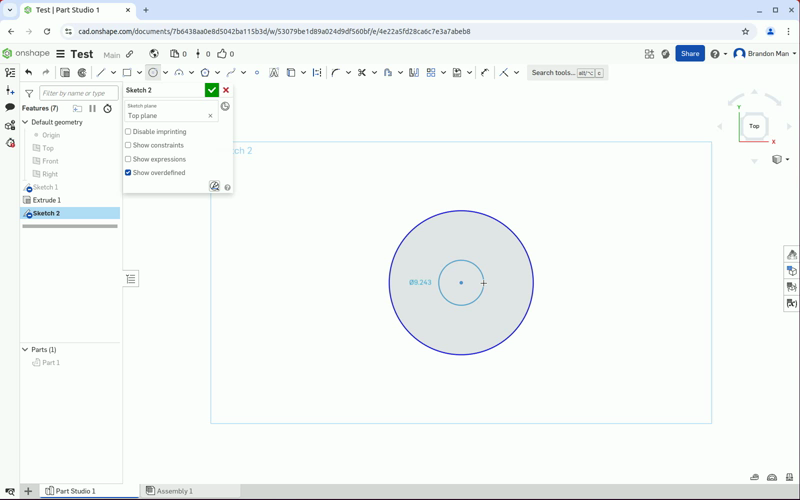
click(483, 282)
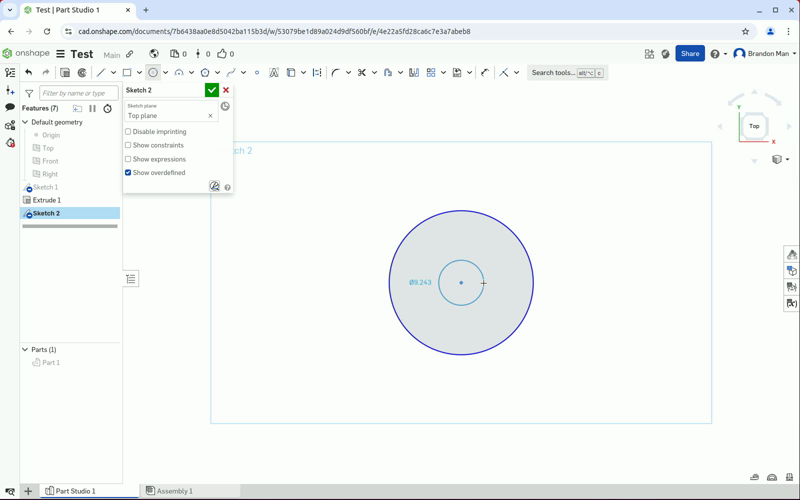
key(esc)
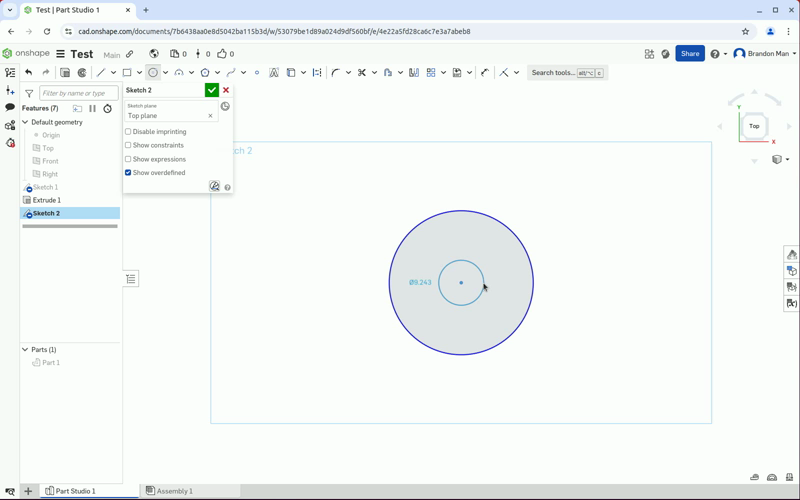
mouse_move(434, 314)
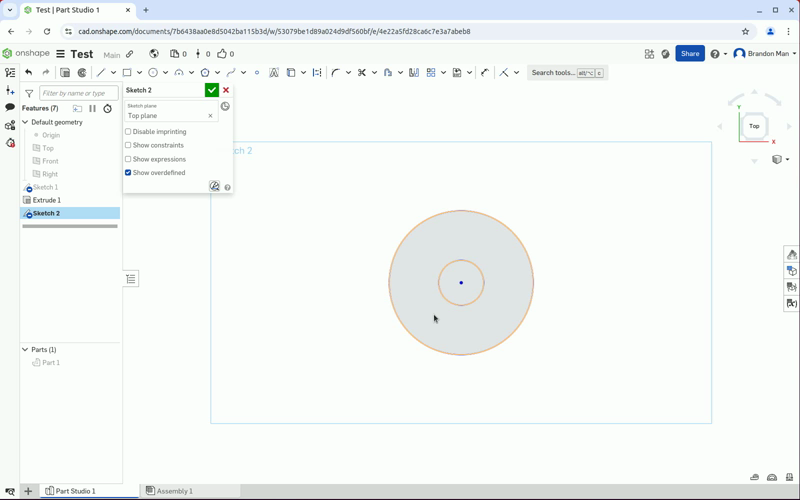
click(434, 314)
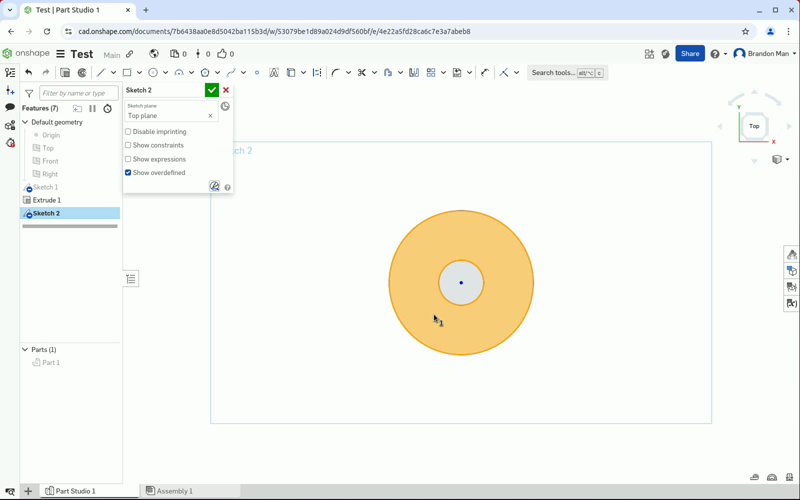
mouse_move(73, 352)
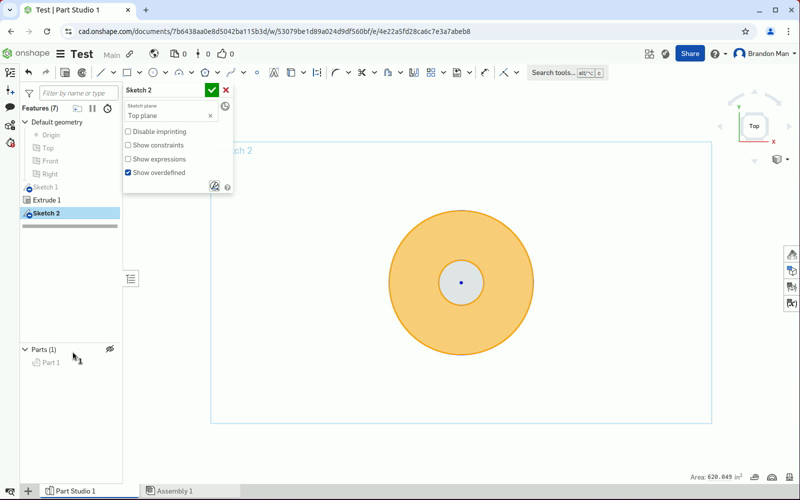
key(shift+y)
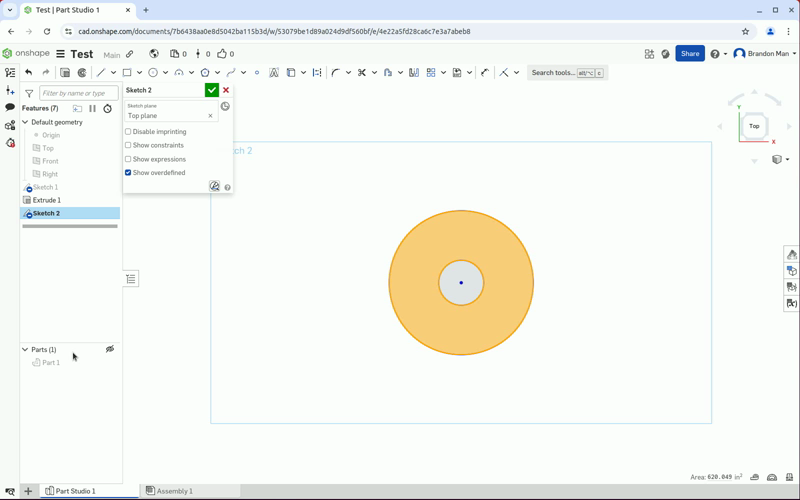
key(shift+e)
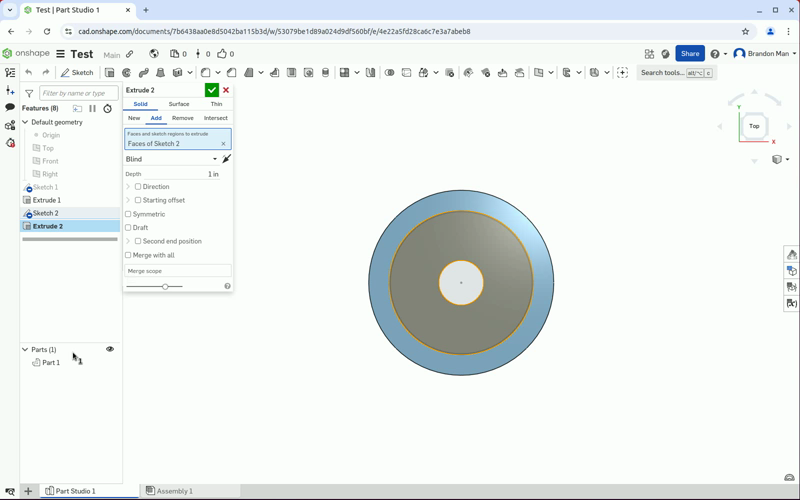
mouse_move(143, 106)
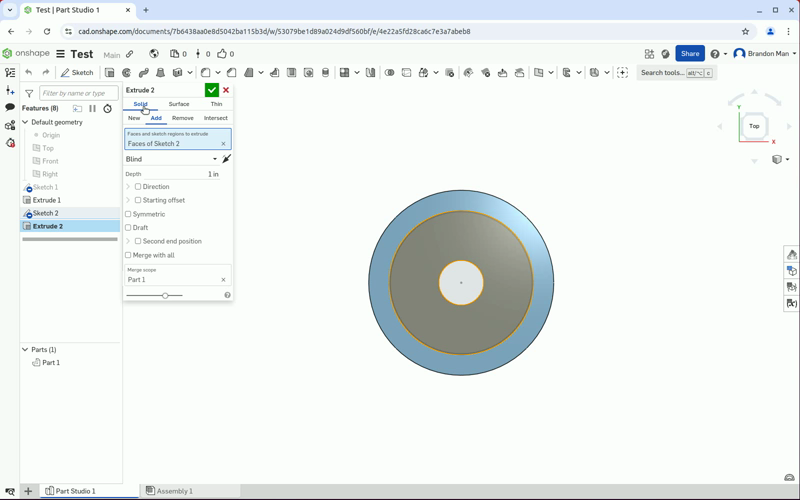
click(143, 106)
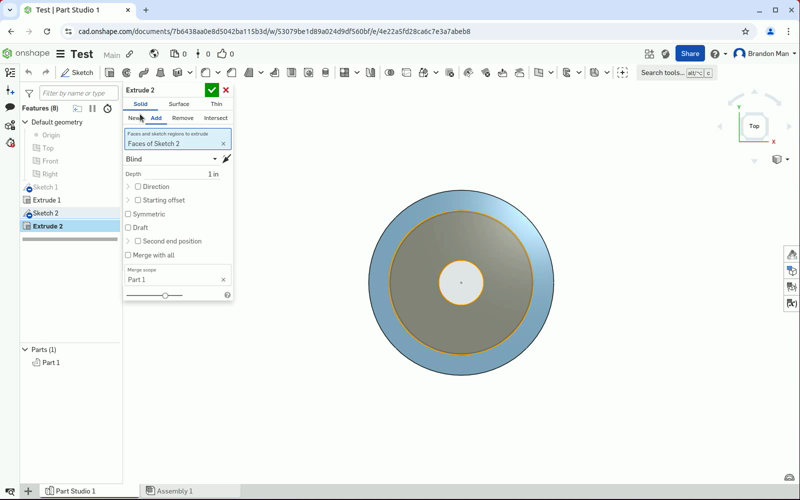
mouse_move(137, 120)
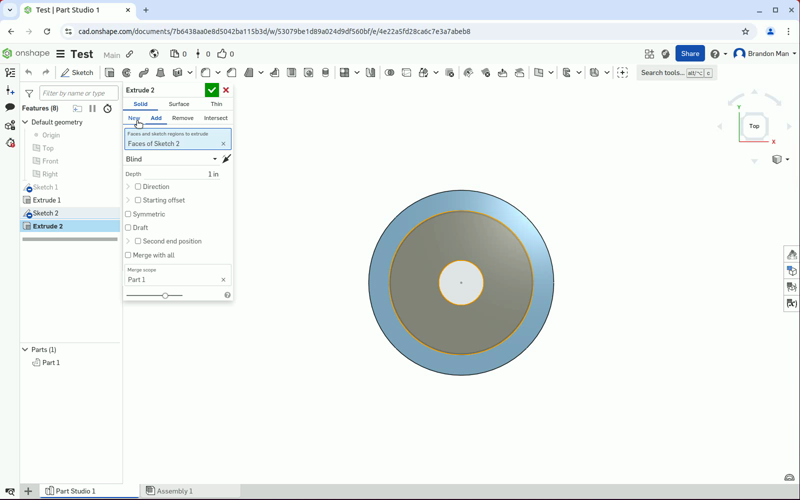
click(137, 120)
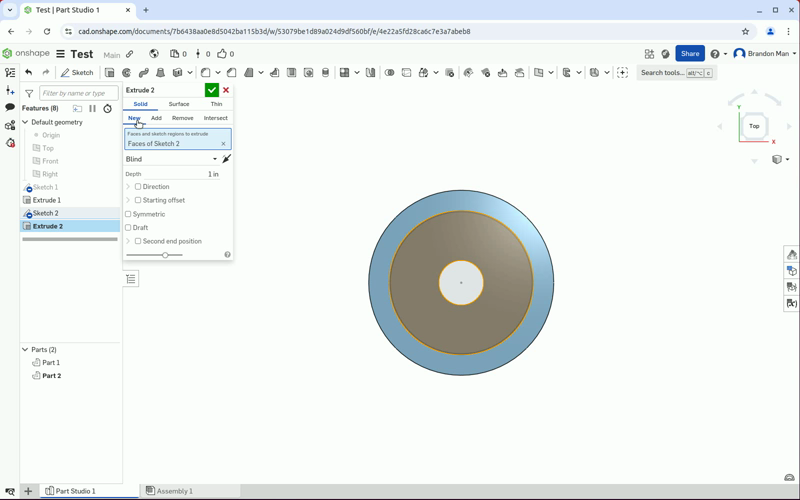
key(tab, 4)
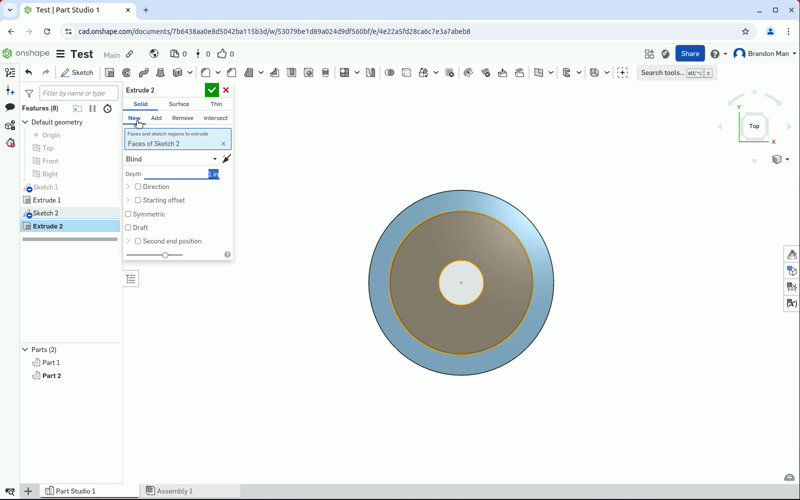
text(-2.889)
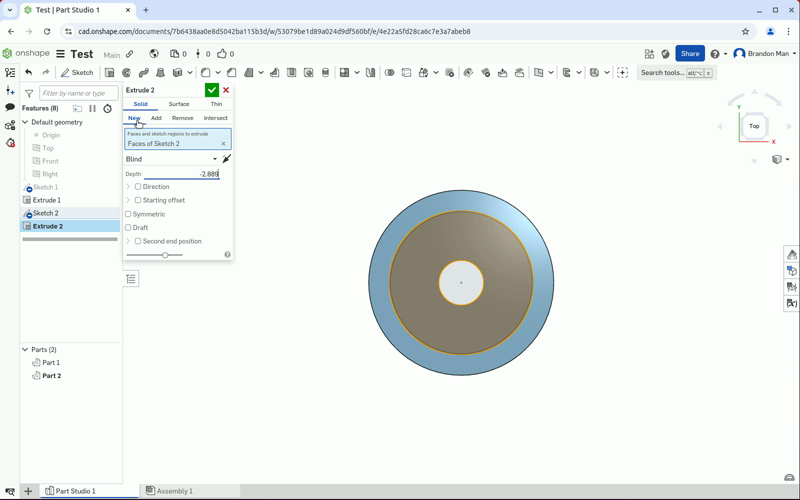
key(enter)
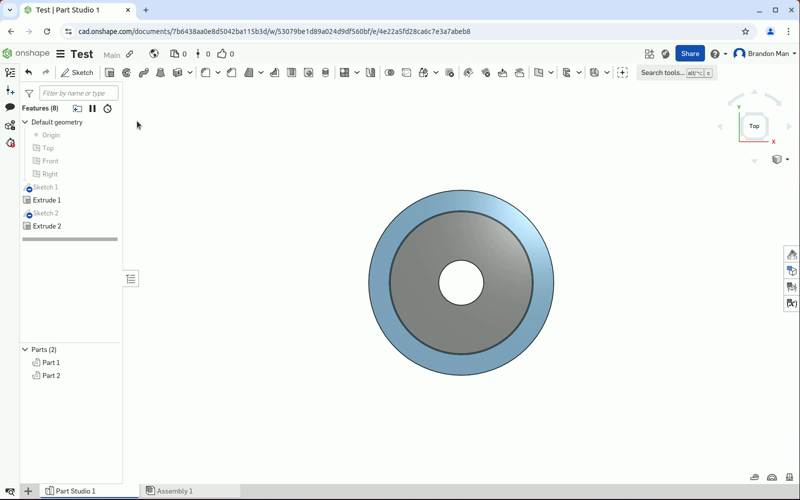
key(shift+h)
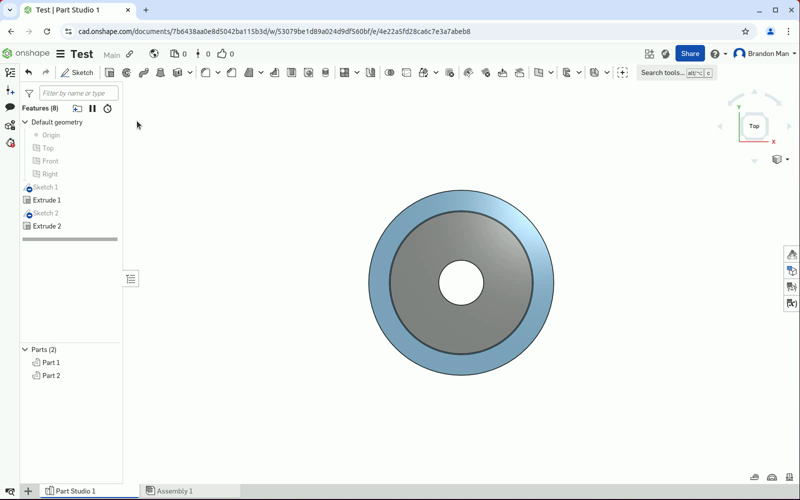
key(shift+h)
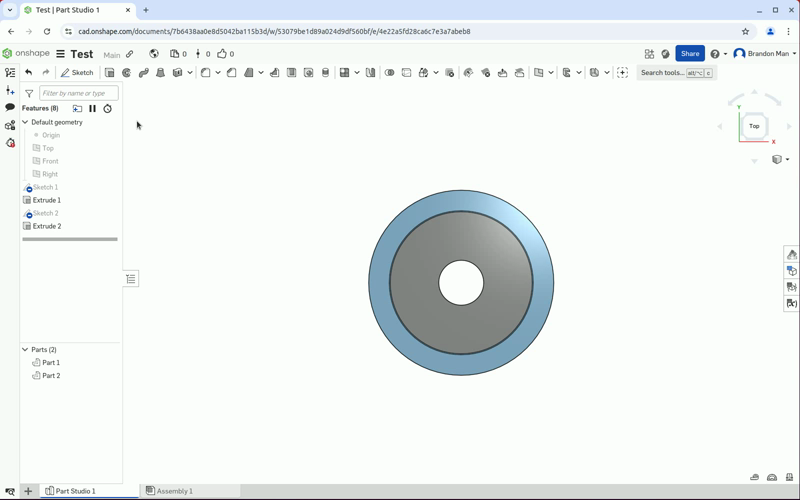
mouse_move(73, 189)
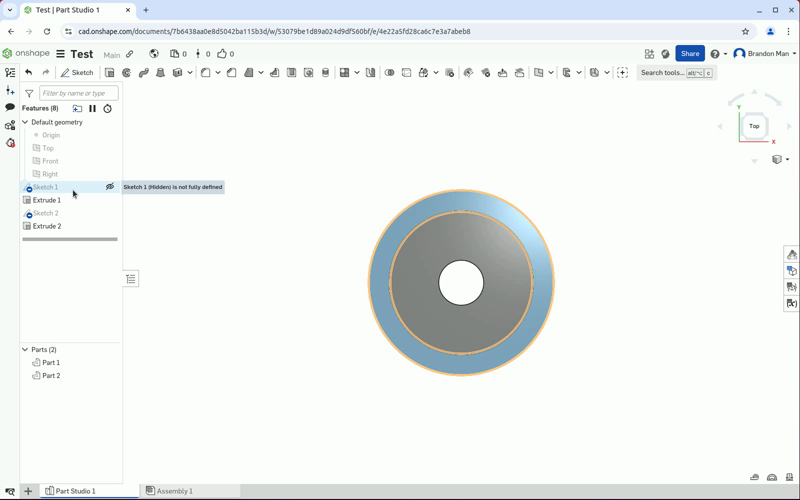
click(73, 189)
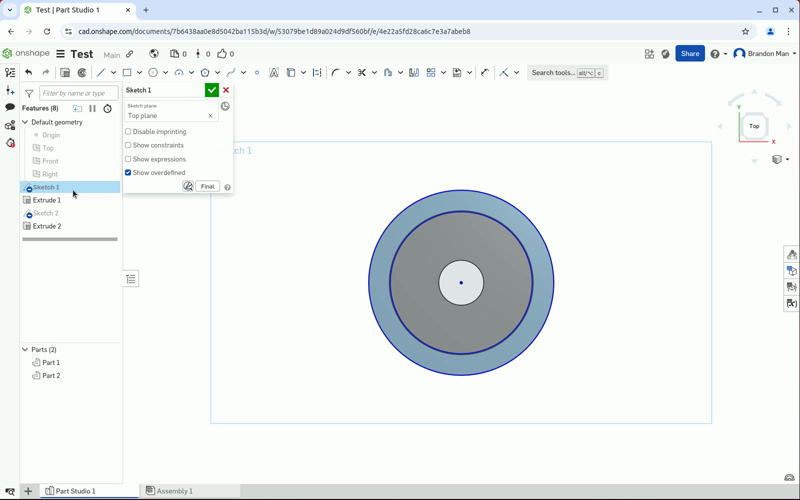
mouse_move(229, 92)
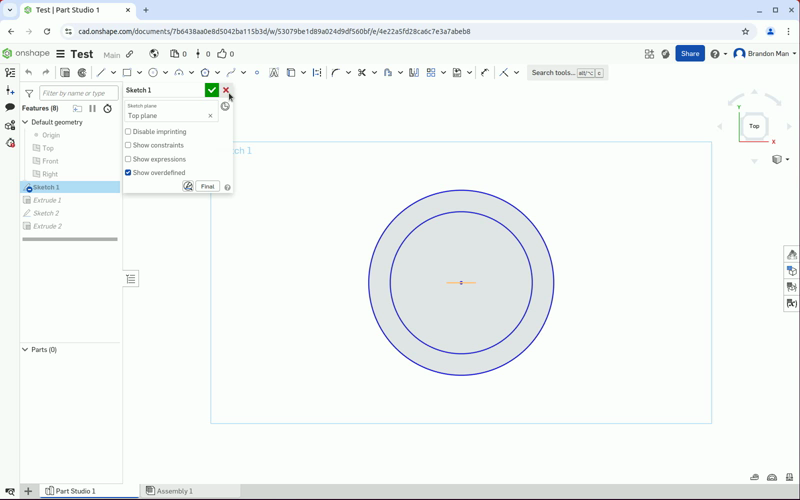
click(229, 92)
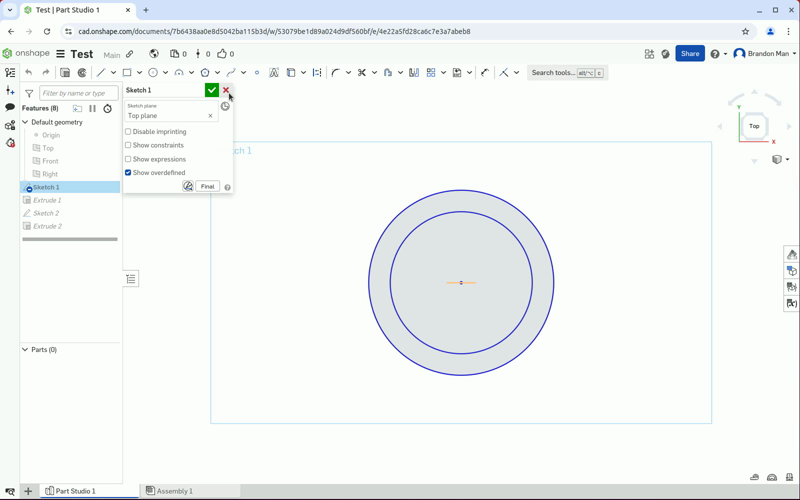
key(shift+s)
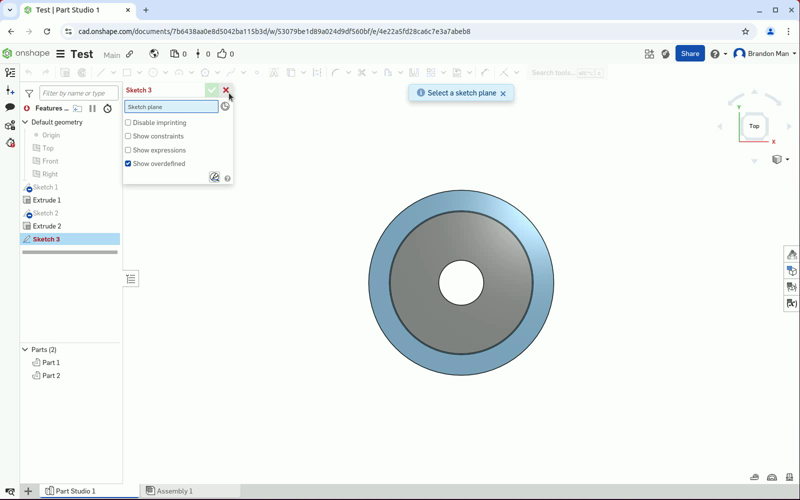
mouse_move(73, 150)
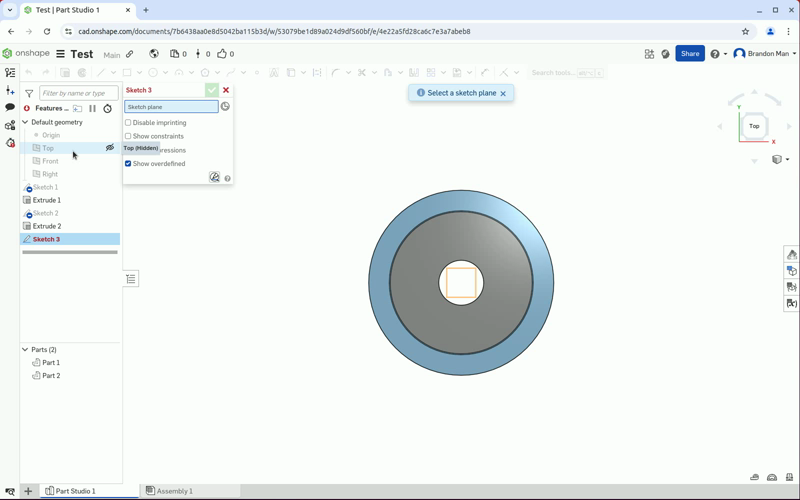
click(73, 150)
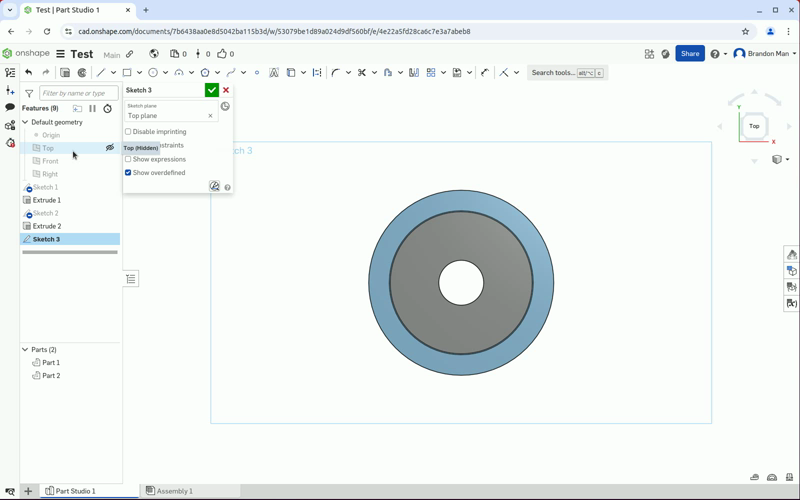
mouse_move(73, 352)
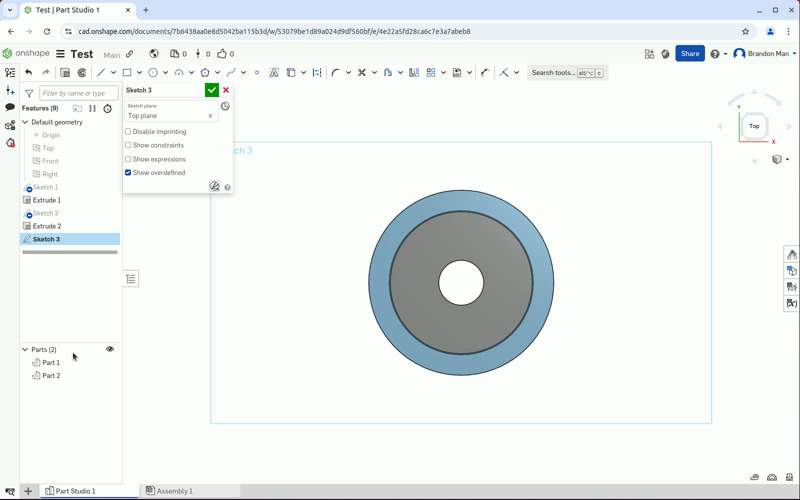
key(y)
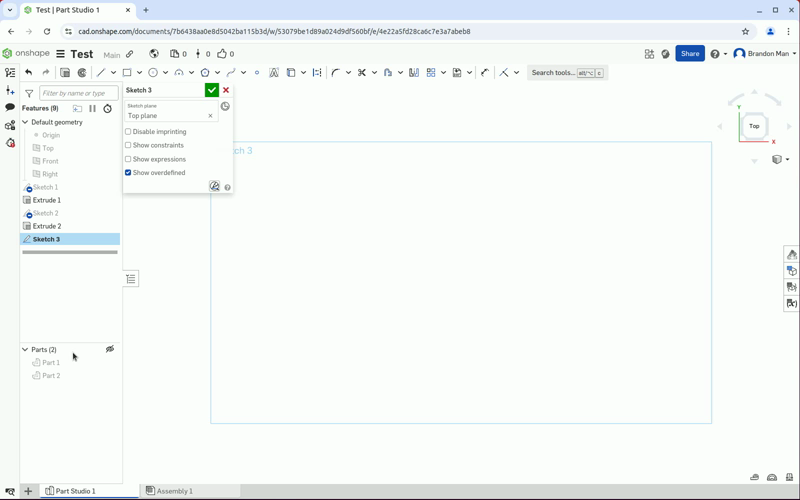
key(c)
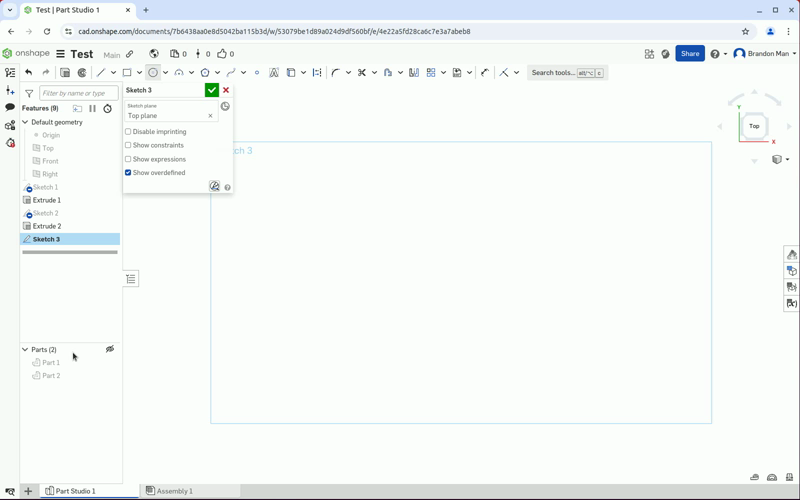
key_down(shift)
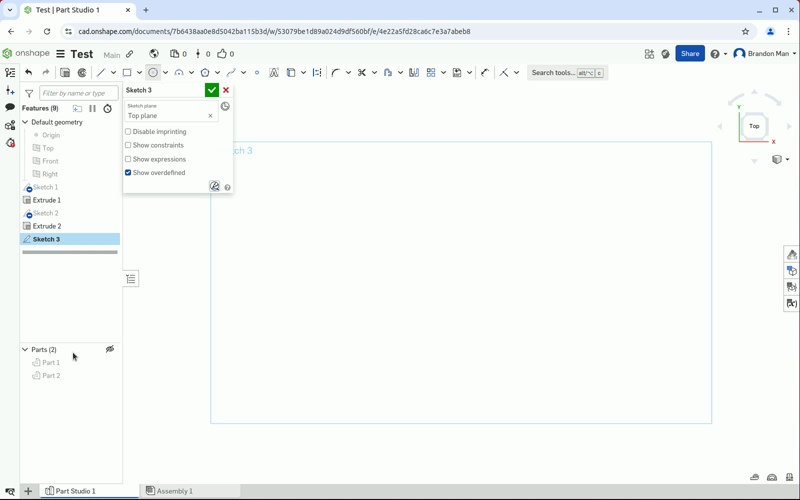
mouse_move(461, 282)
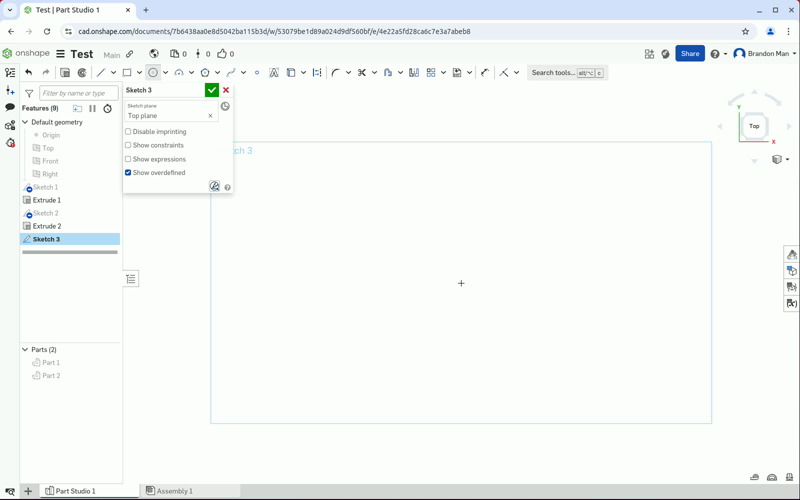
click(461, 282)
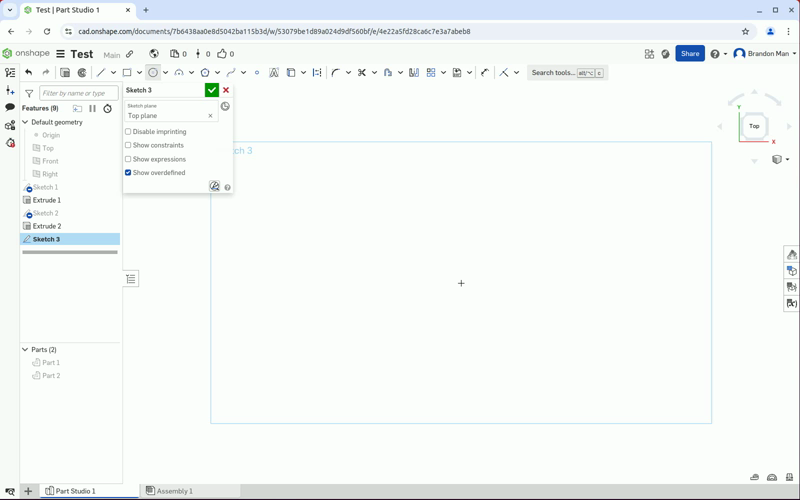
key_up(shift)
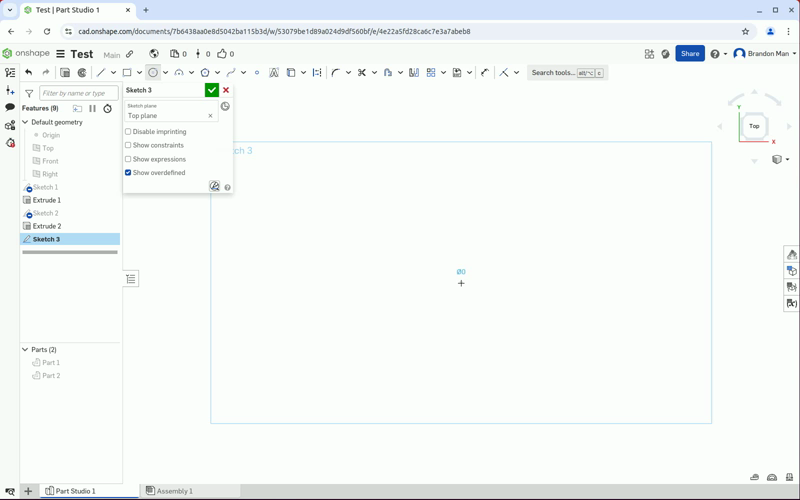
mouse_move(533, 282)
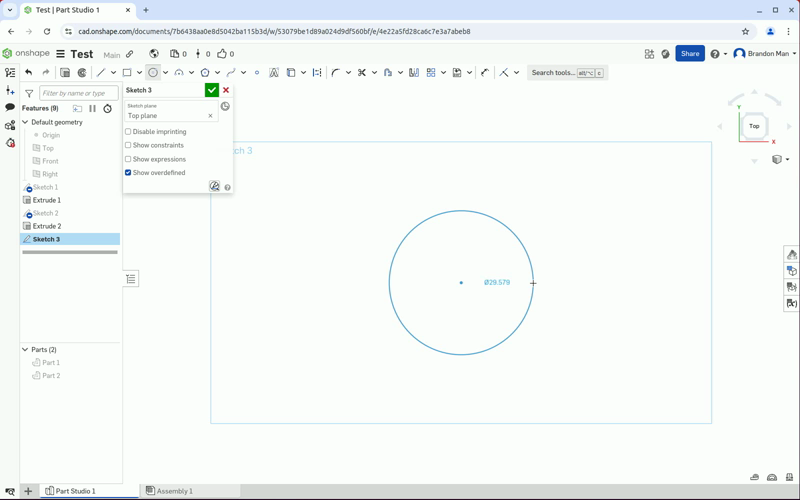
click(533, 282)
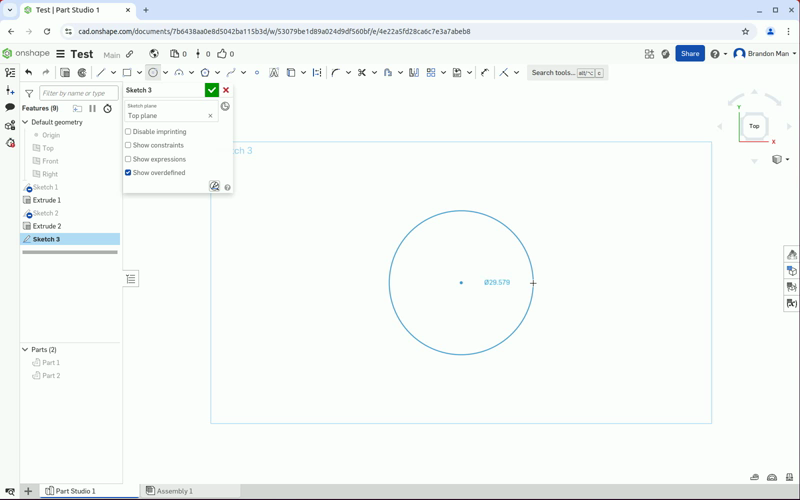
key(esc)
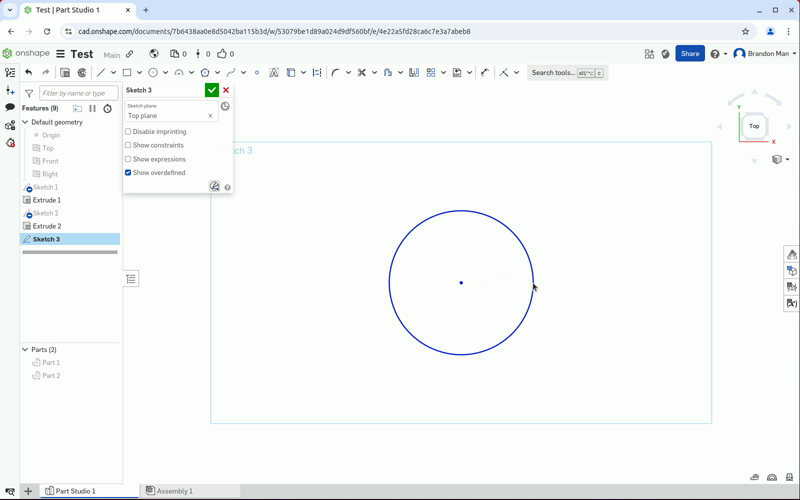
key(c)
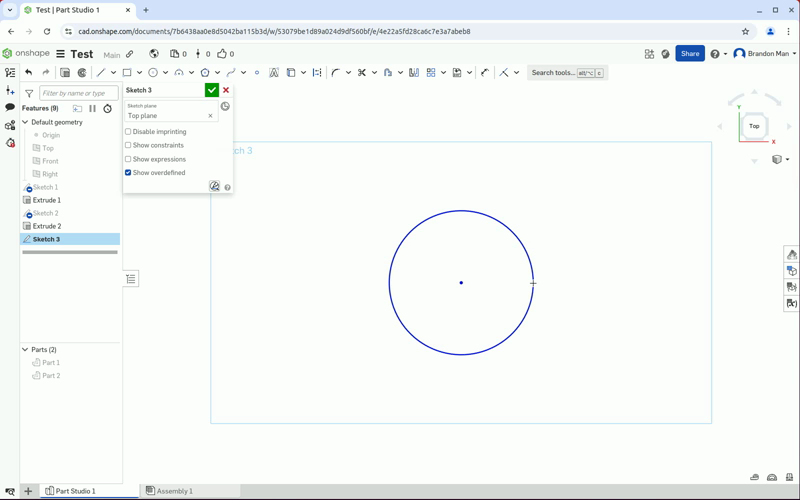
key_down(shift)
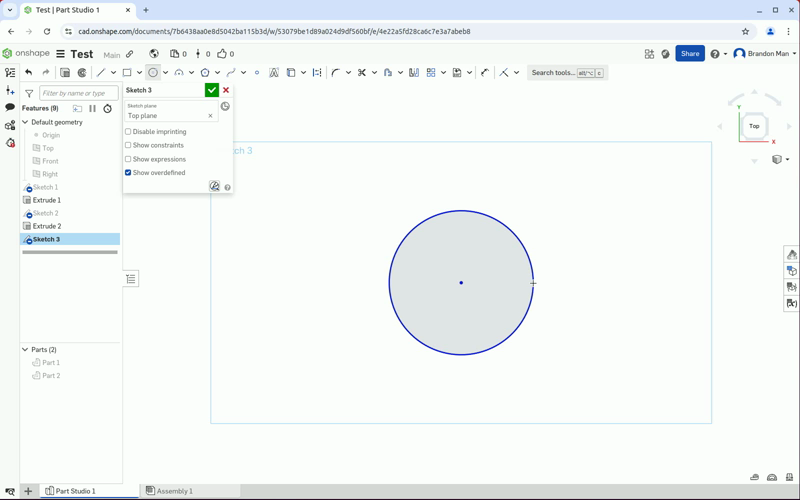
mouse_move(461, 282)
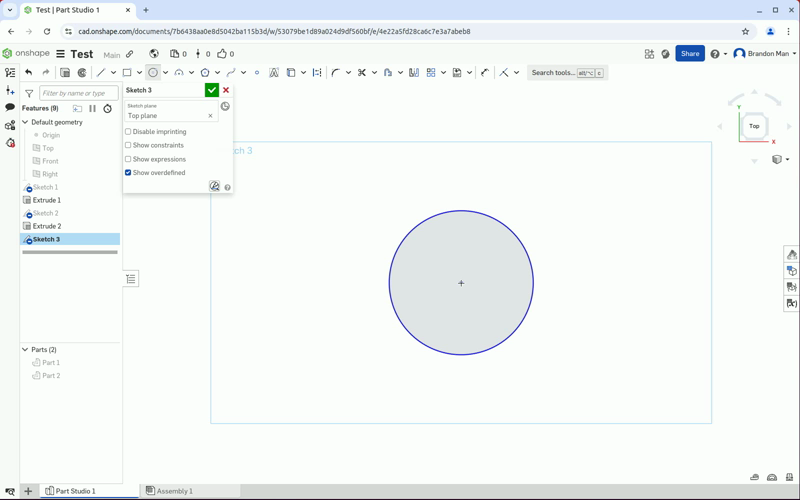
click(461, 282)
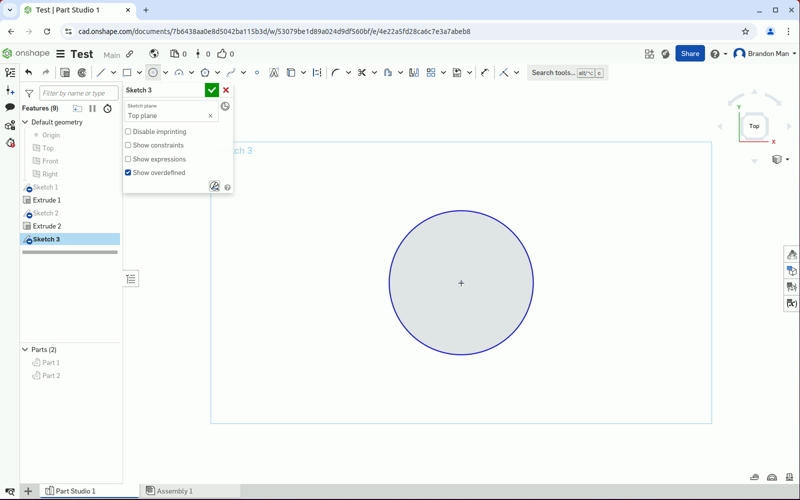
key_up(shift)
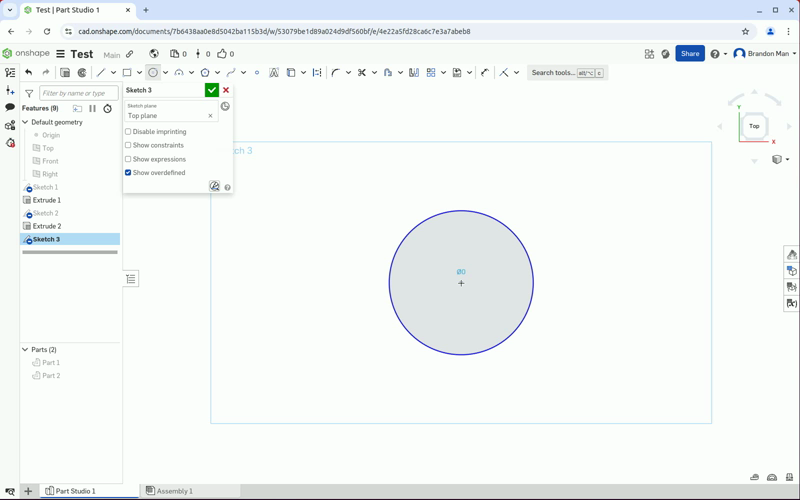
mouse_move(483, 282)
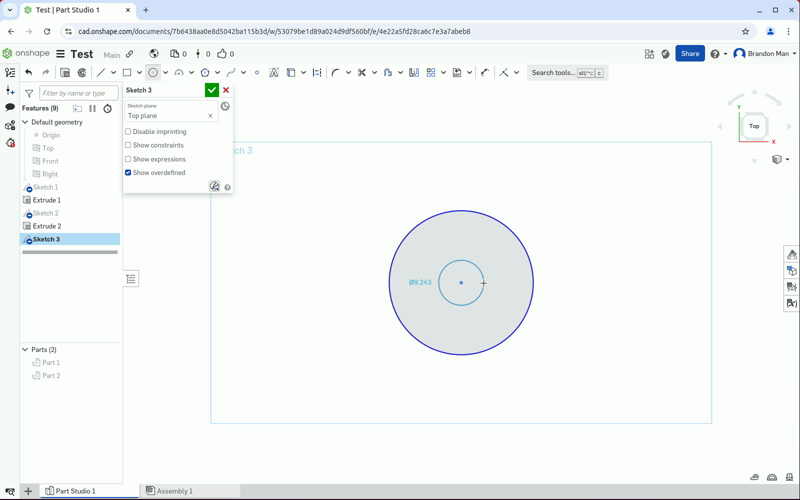
click(483, 282)
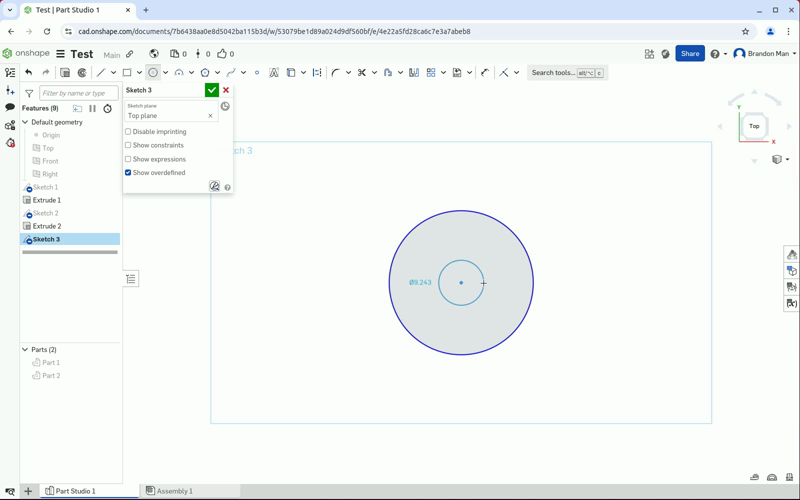
key(esc)
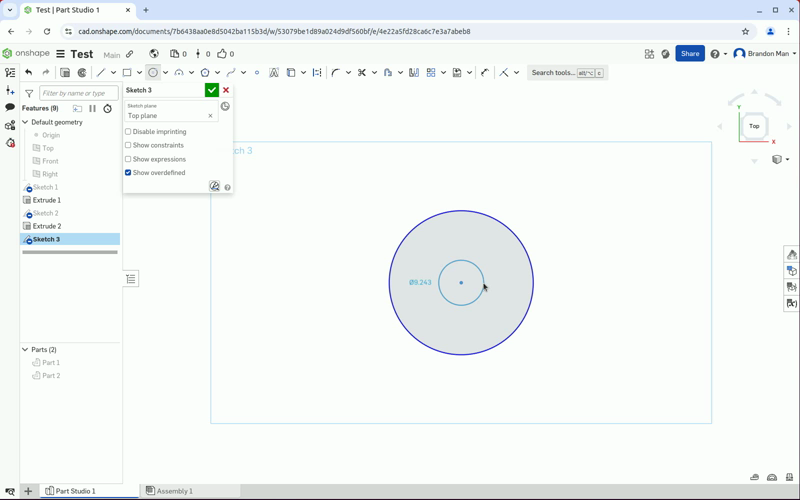
mouse_move(471, 313)
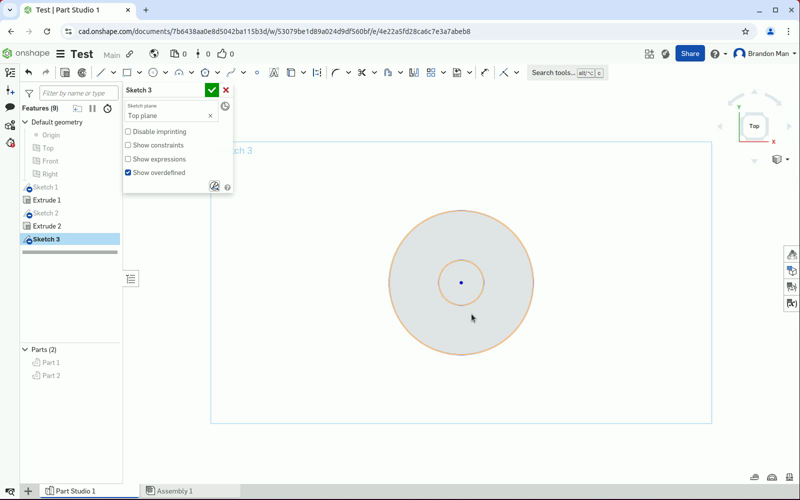
click(471, 313)
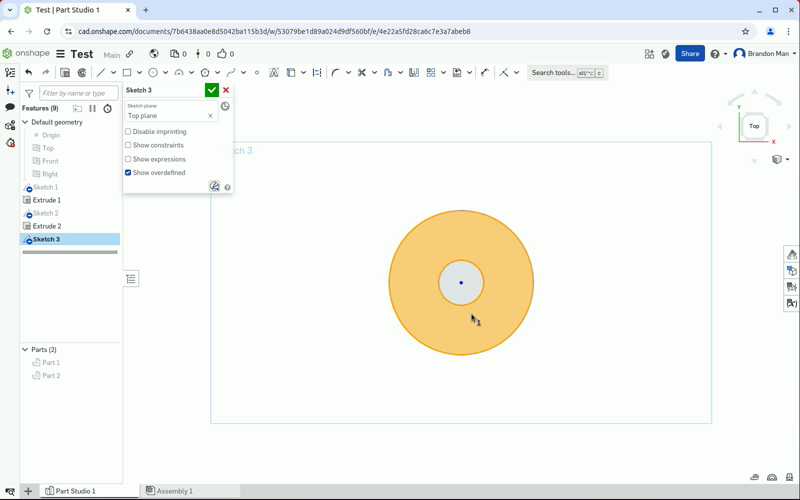
mouse_move(73, 352)
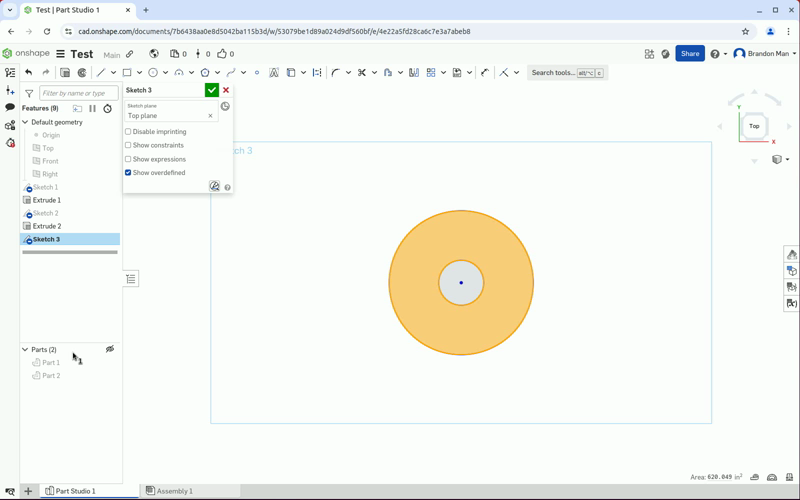
key(shift+y)
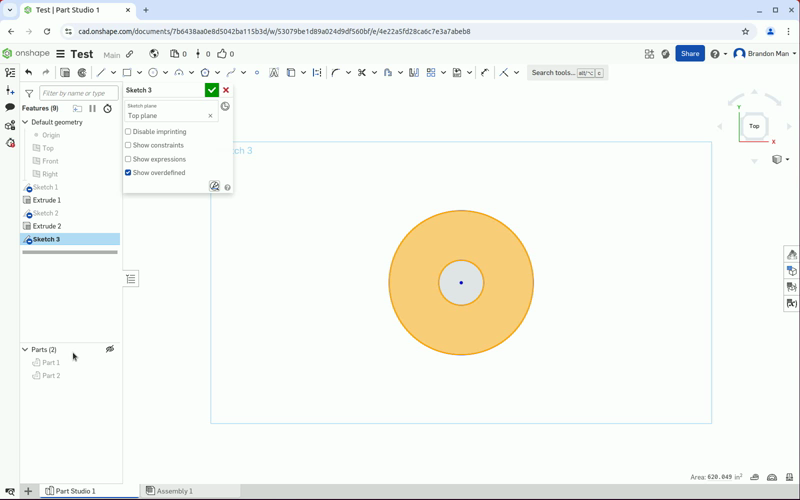
key(shift+e)
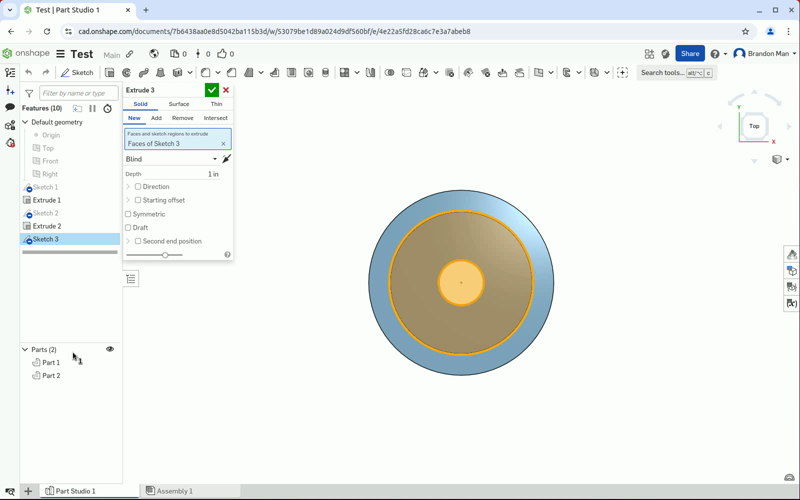
mouse_move(143, 106)
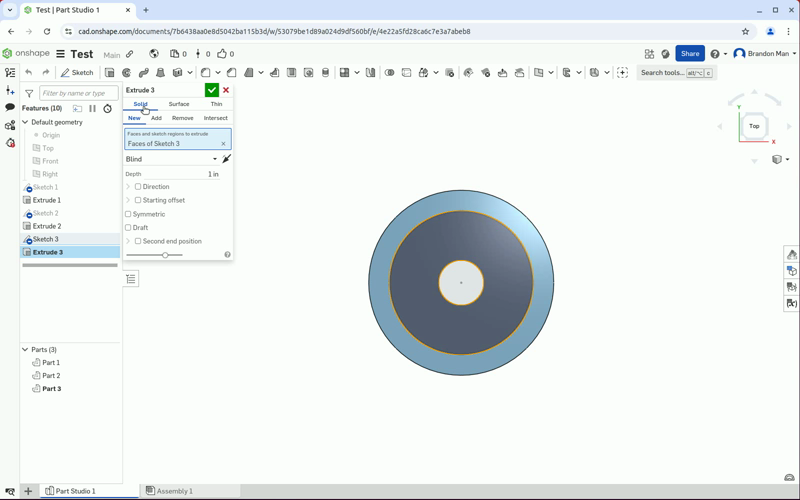
click(143, 106)
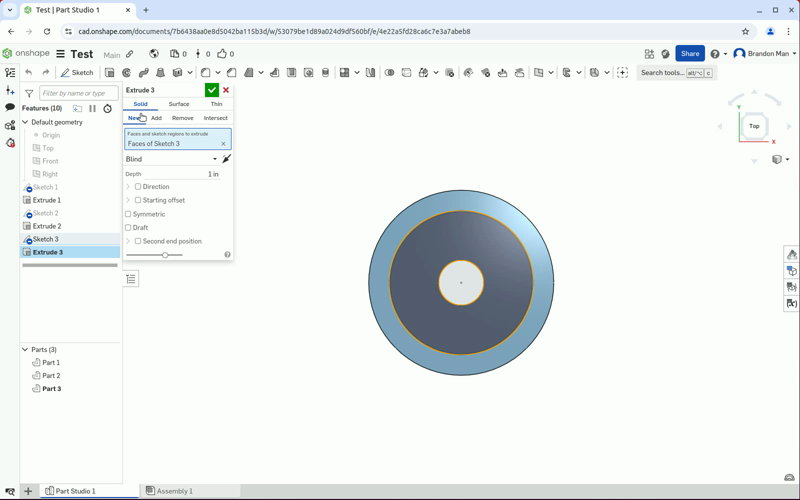
mouse_move(137, 120)
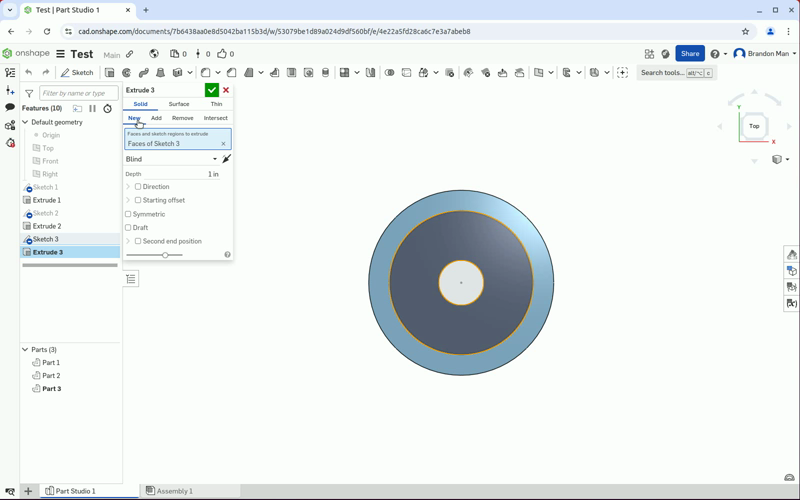
click(137, 120)
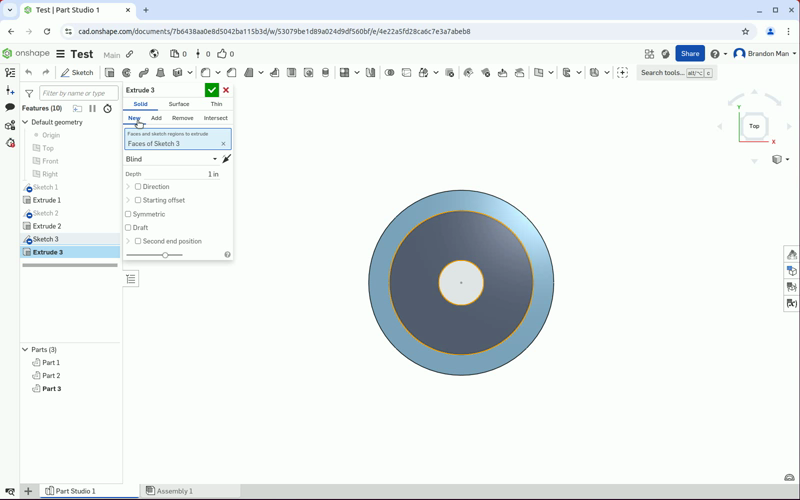
key(tab, 4)
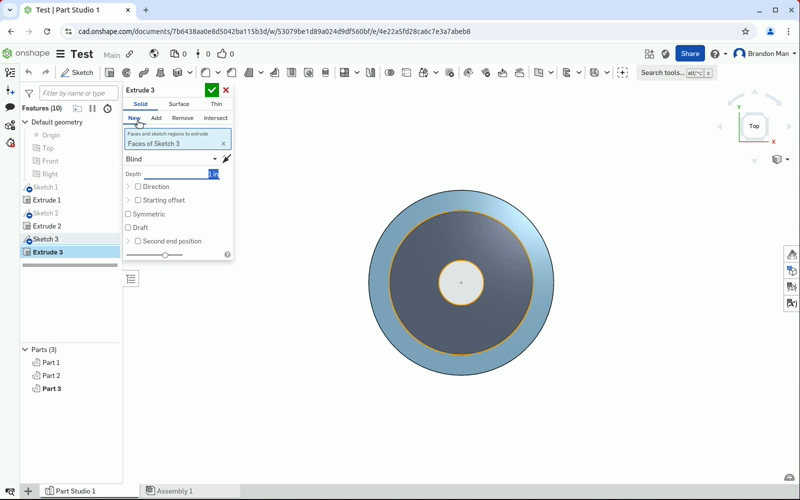
text(20.22)
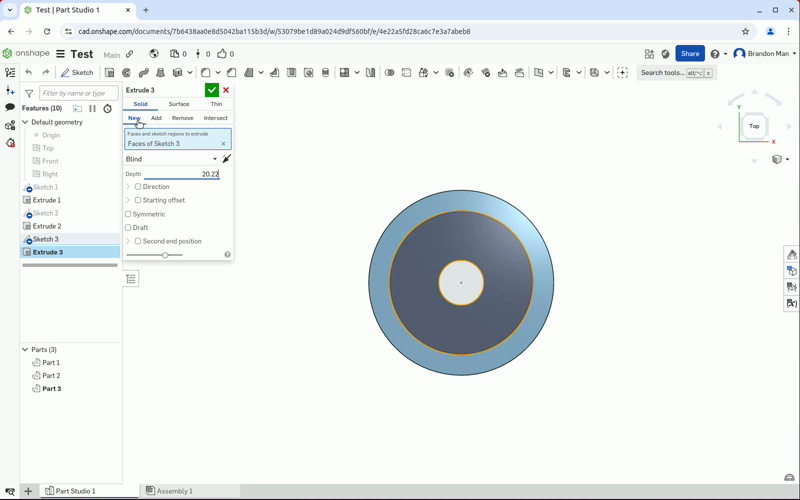
key(enter)
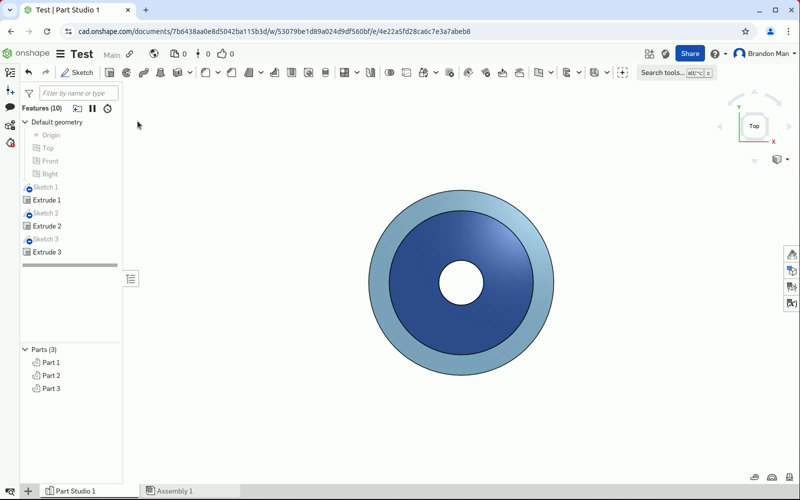
key(shift+h)
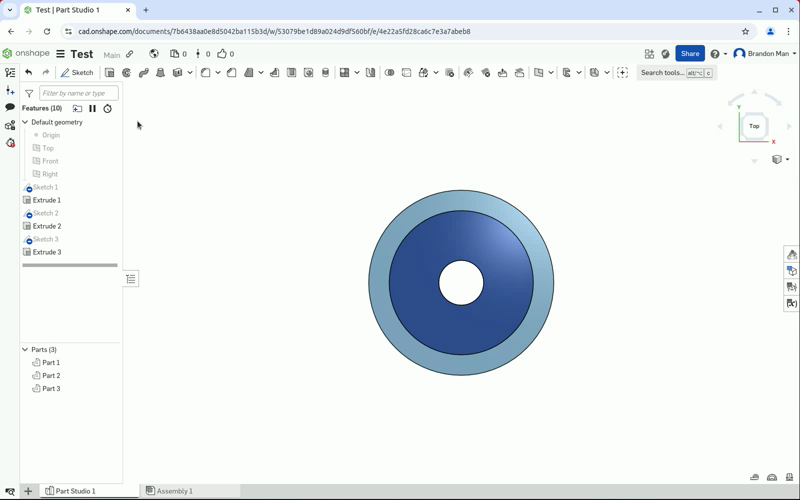
key(shift+h)
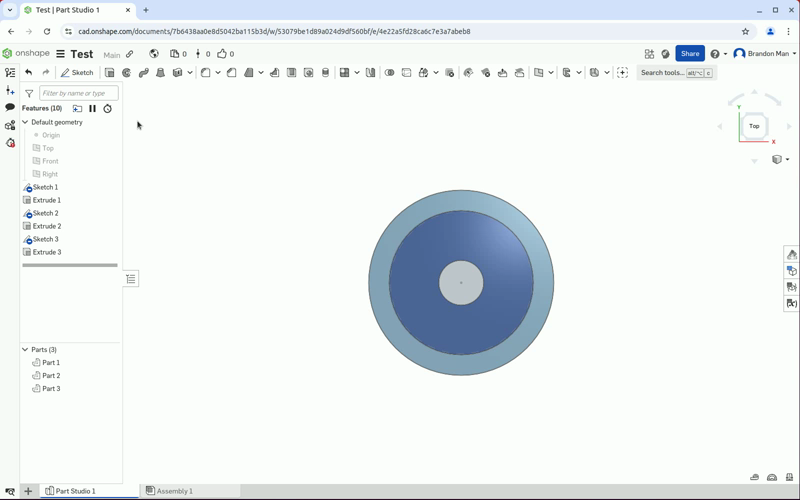
key(shift+7)
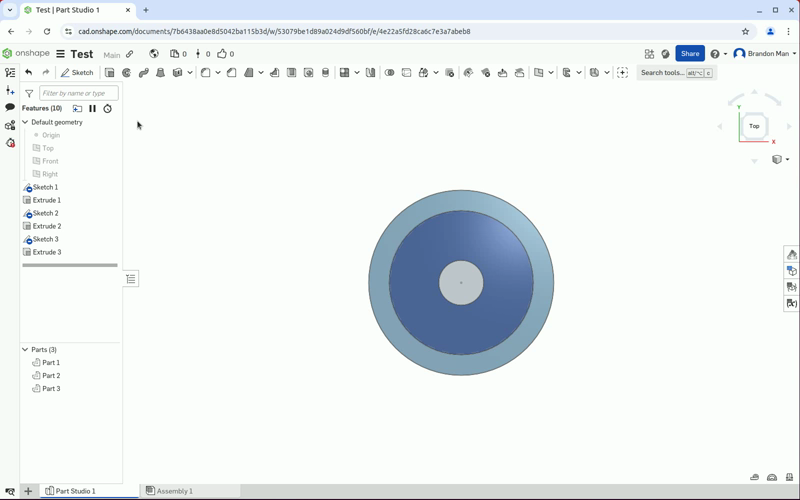
key(up, 3)
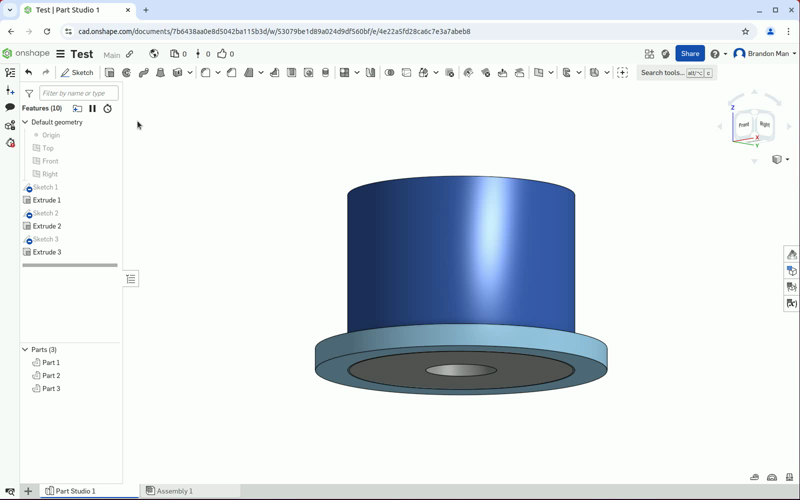
key(left, 3)
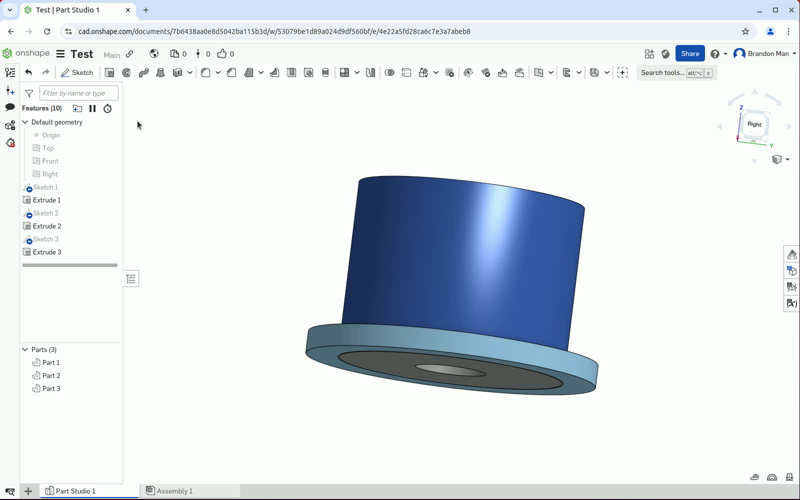
key(right, 3)
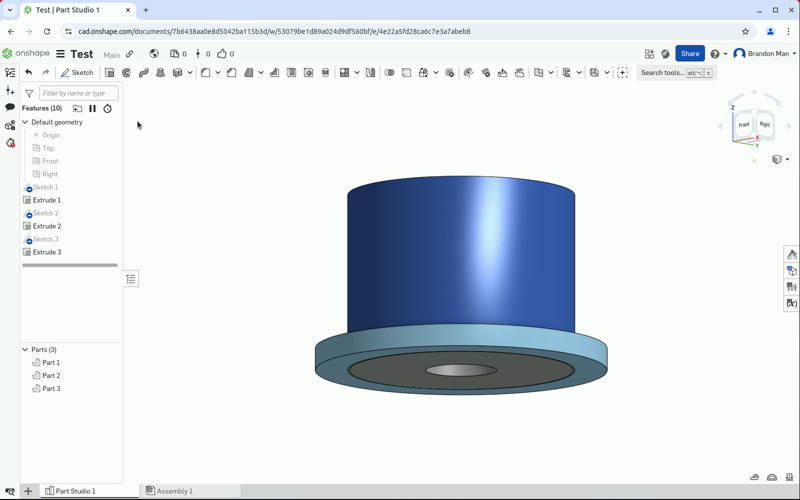
key(down, 3)
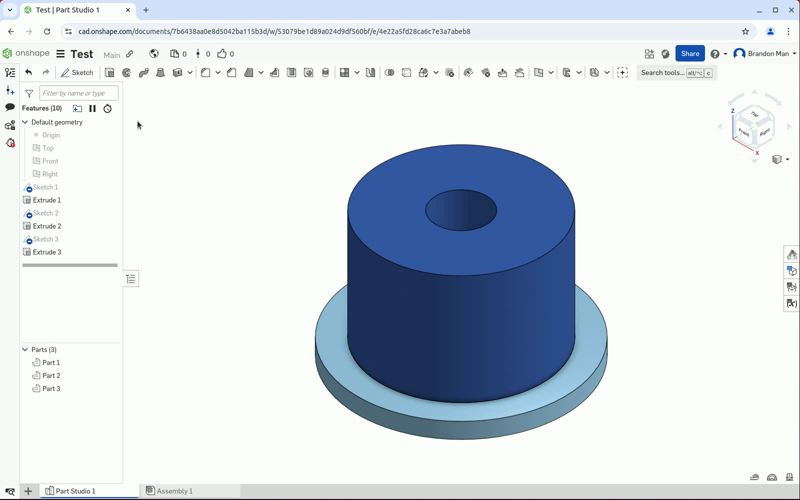
mouse_move(73, 189)
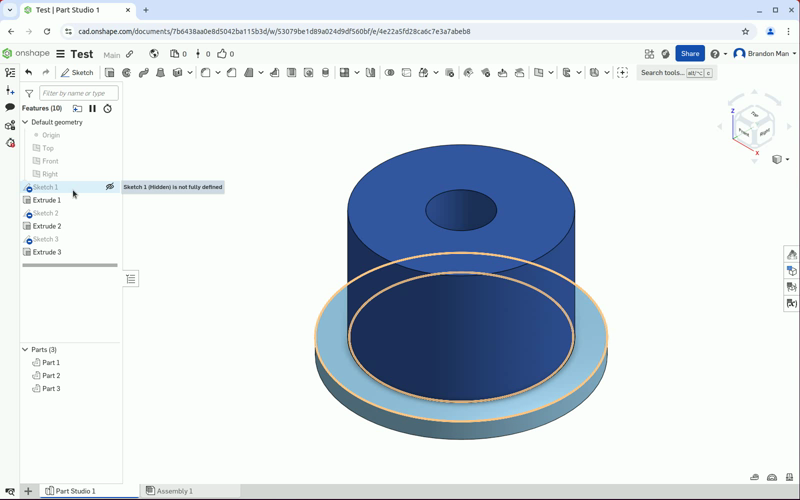
click(73, 189)